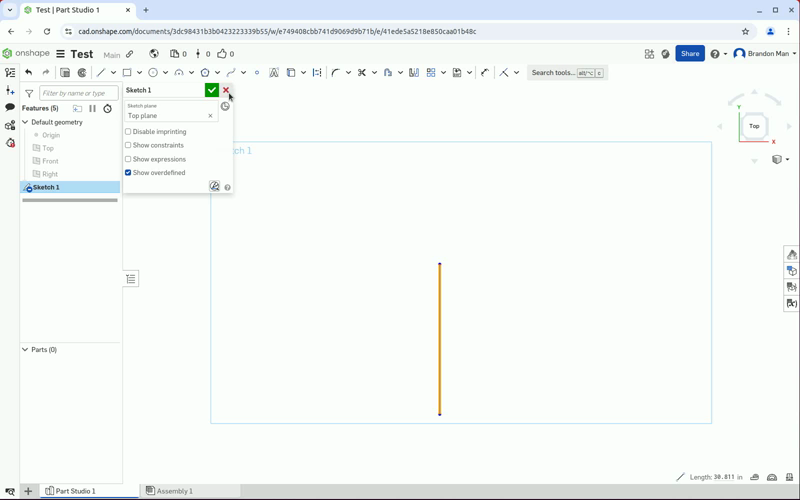
key(shift+h)
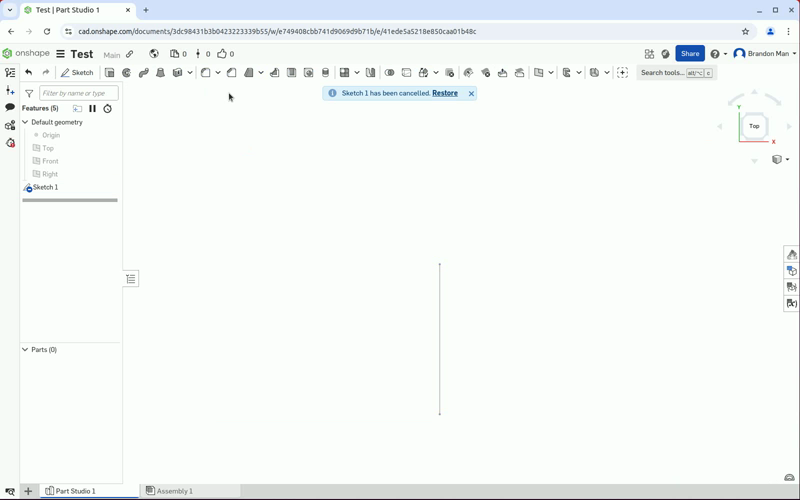
key(shift+s)
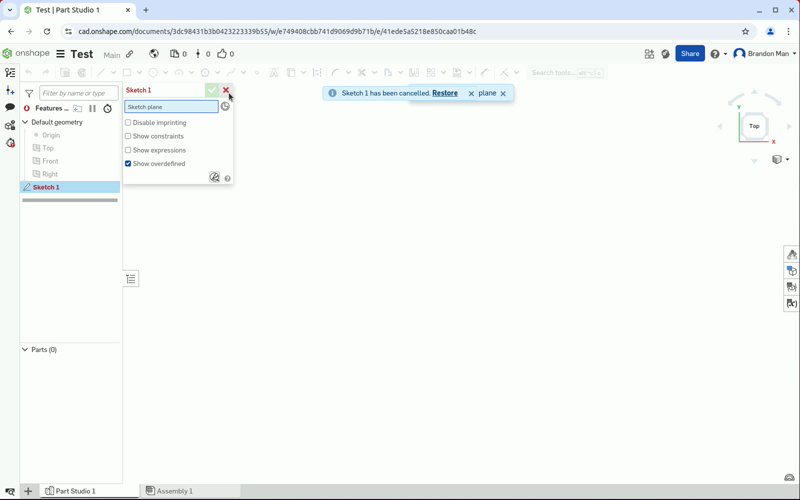
mouse_move(73, 150)
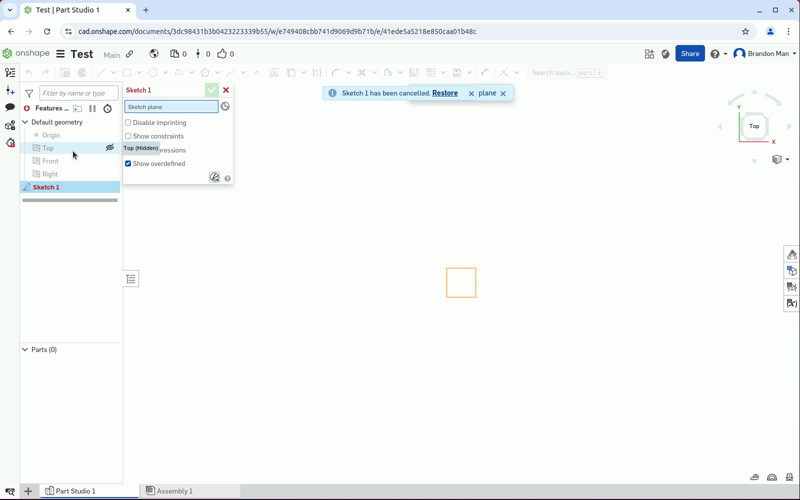
click(73, 150)
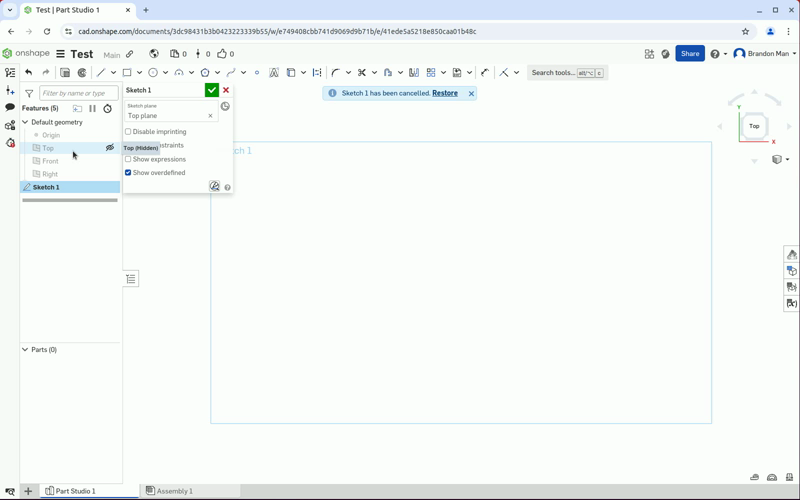
mouse_move(73, 352)
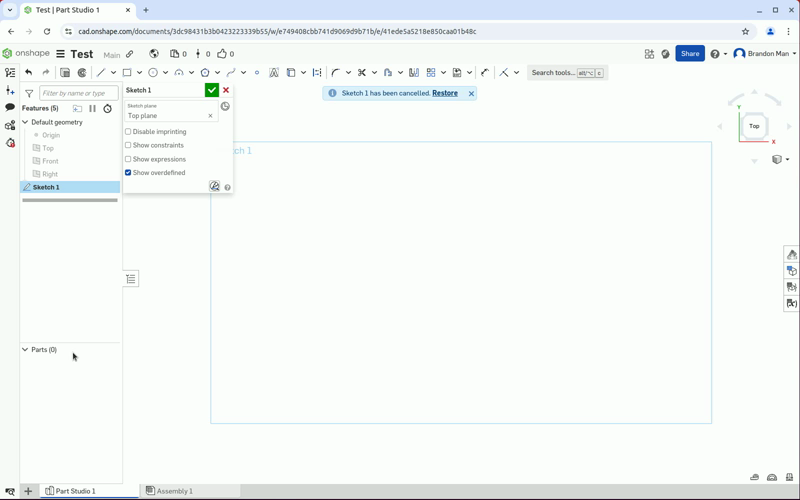
key(y)
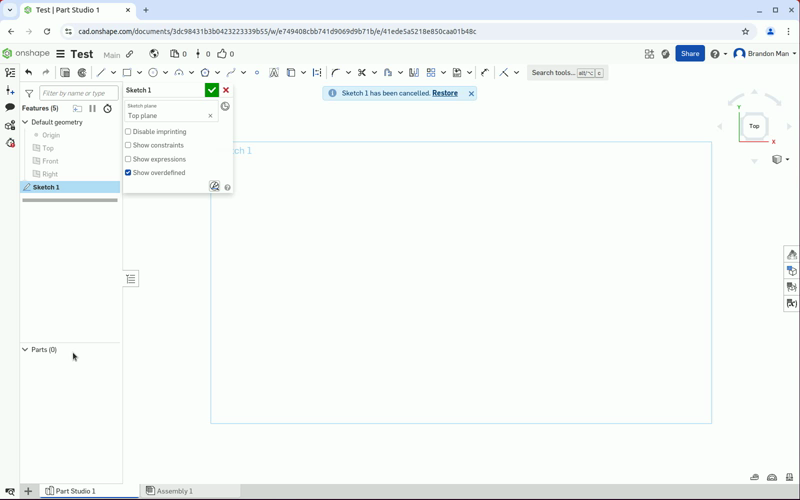
key(l)
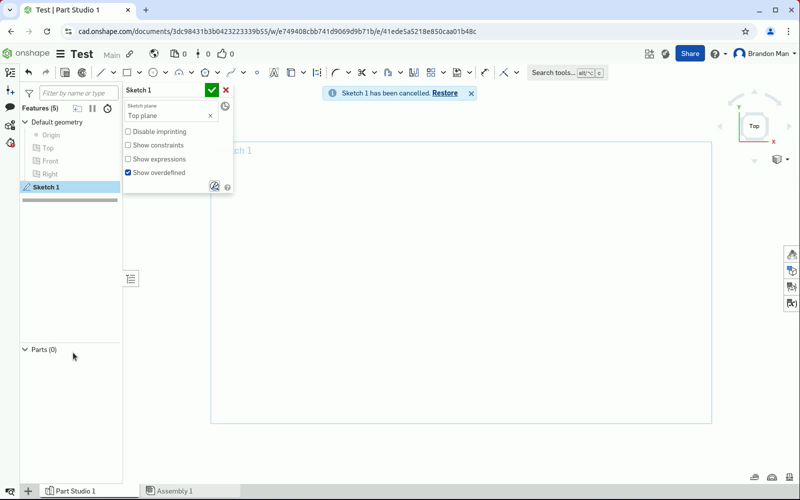
key_down(shift)
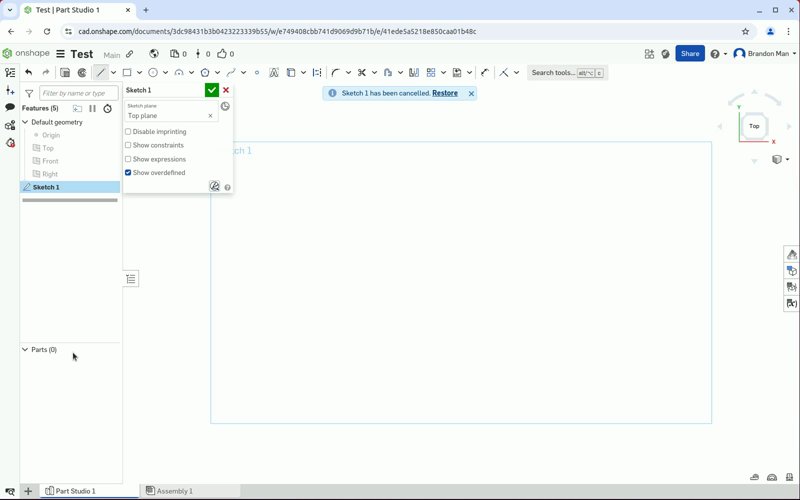
mouse_move(348, 327)
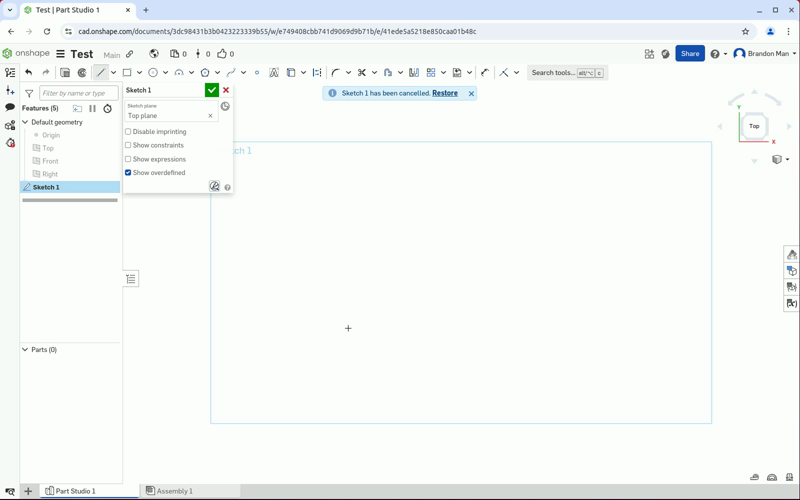
click(348, 327)
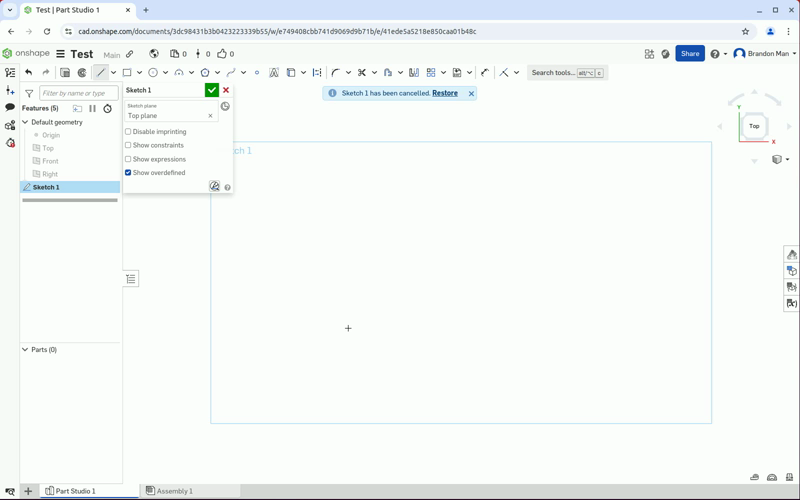
key_up(shift)
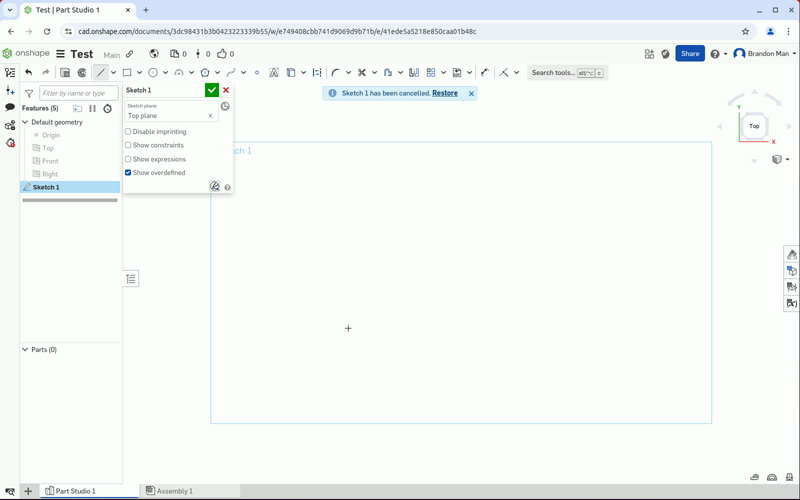
key_down(shift)
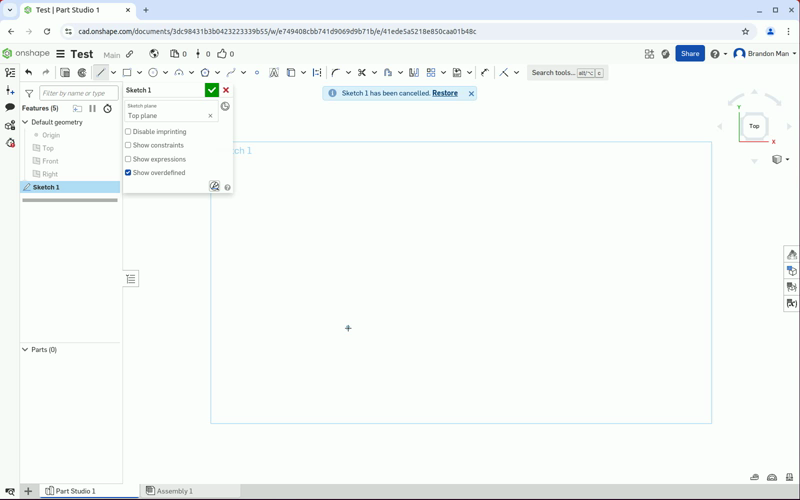
mouse_move(572, 327)
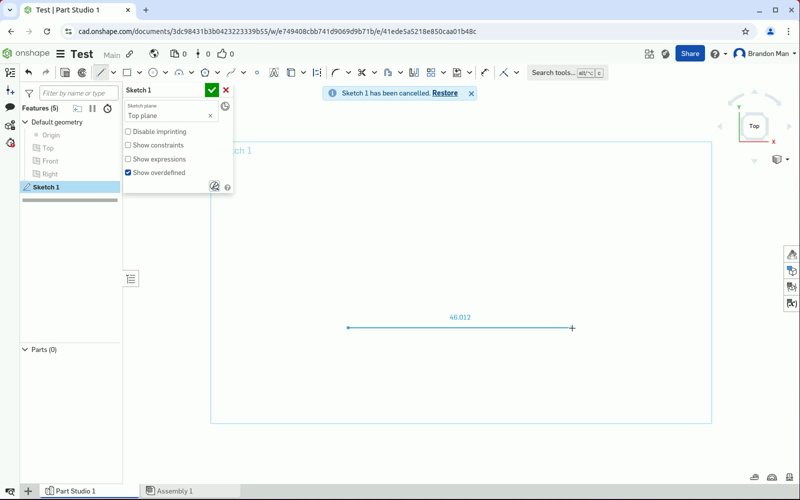
click(572, 327)
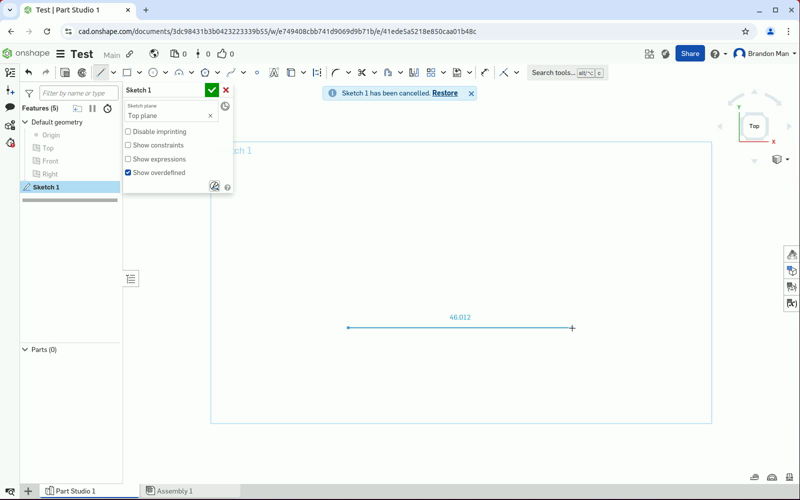
key_up(shift)
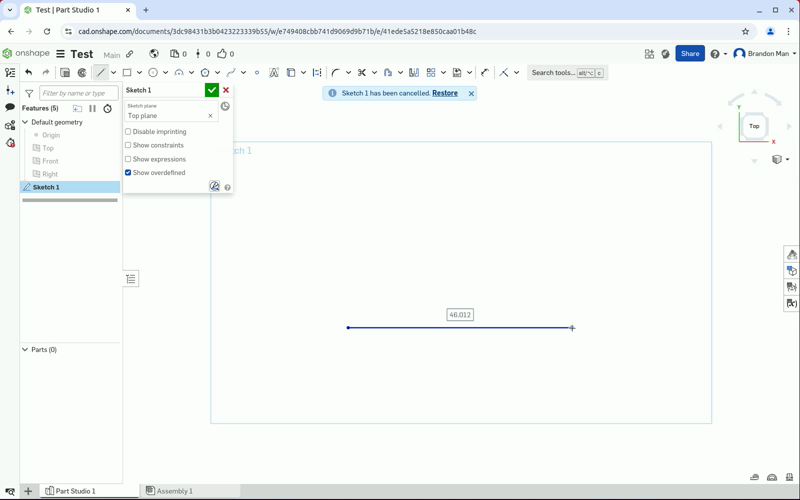
key_down(shift)
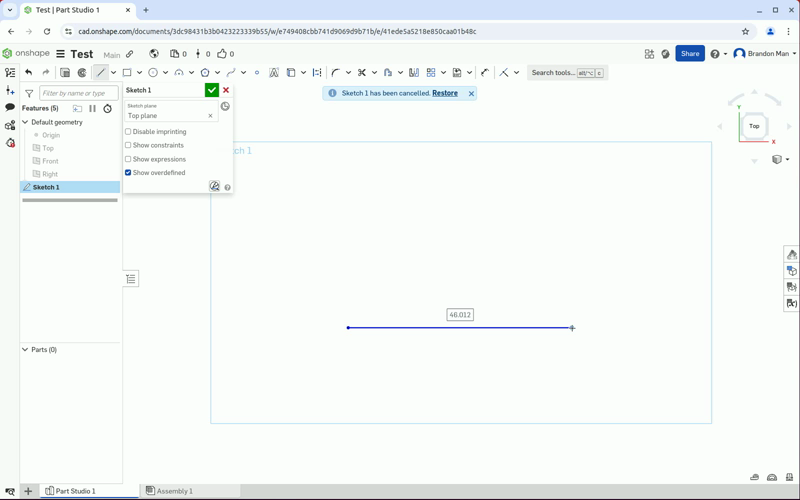
mouse_move(572, 237)
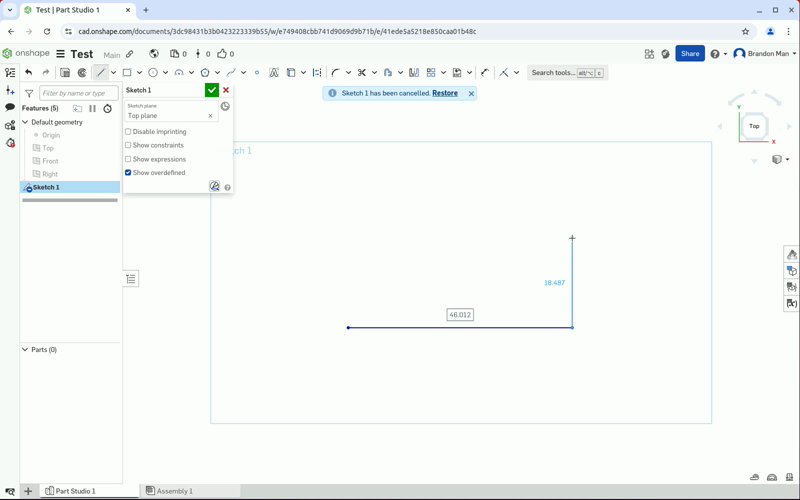
click(572, 237)
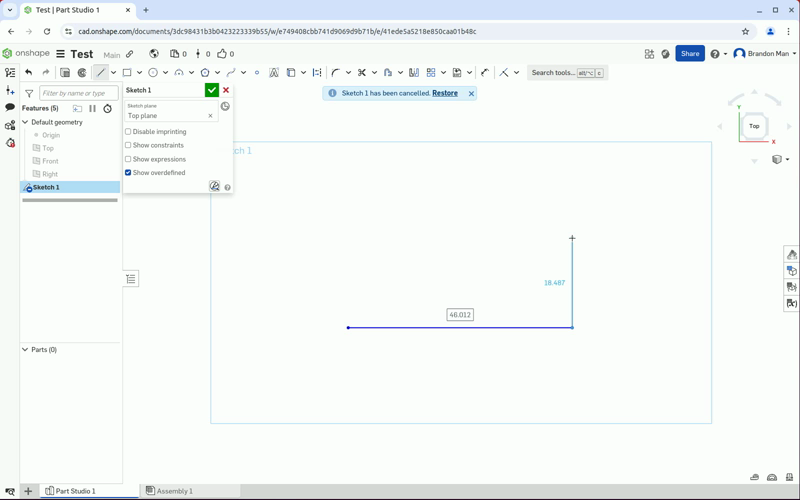
key_up(shift)
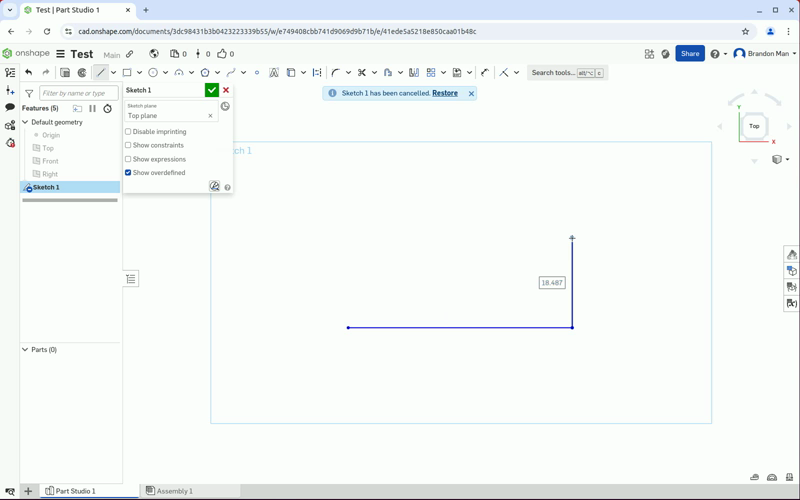
key_down(shift)
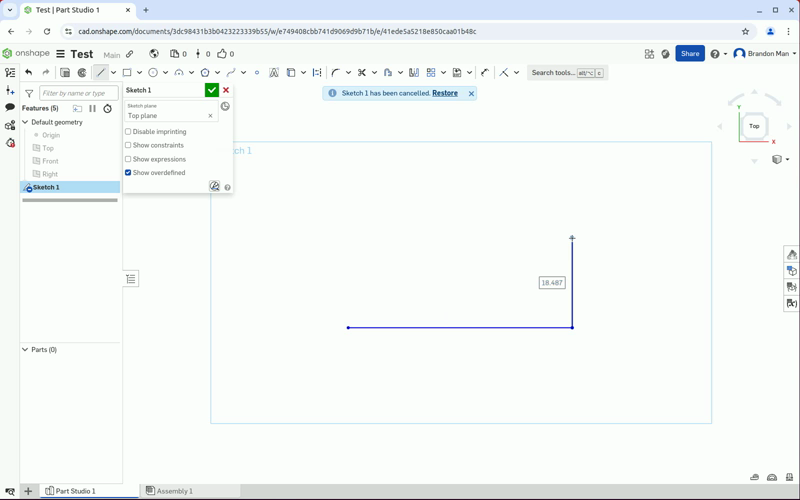
mouse_move(348, 237)
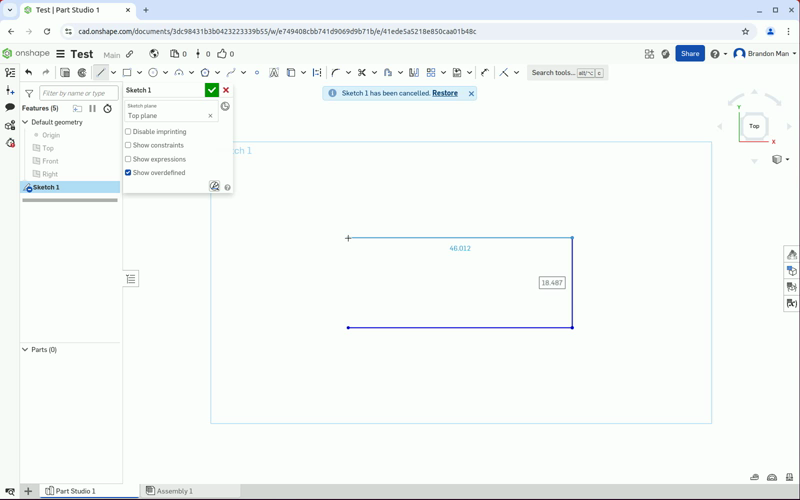
click(348, 237)
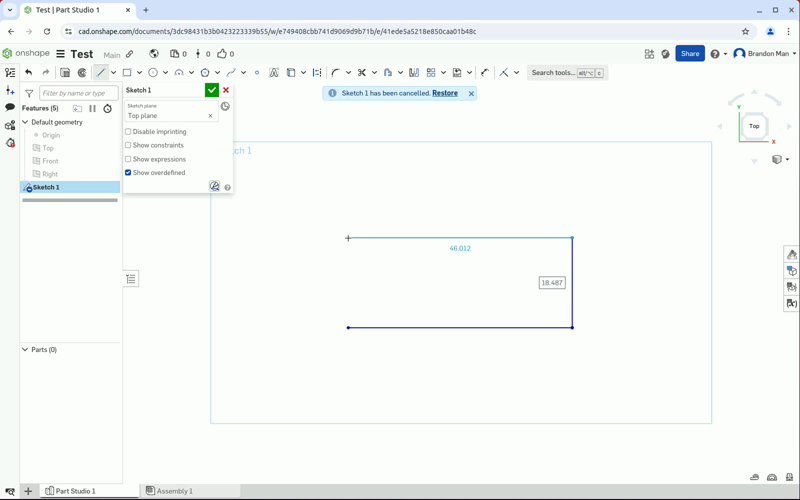
key_up(shift)
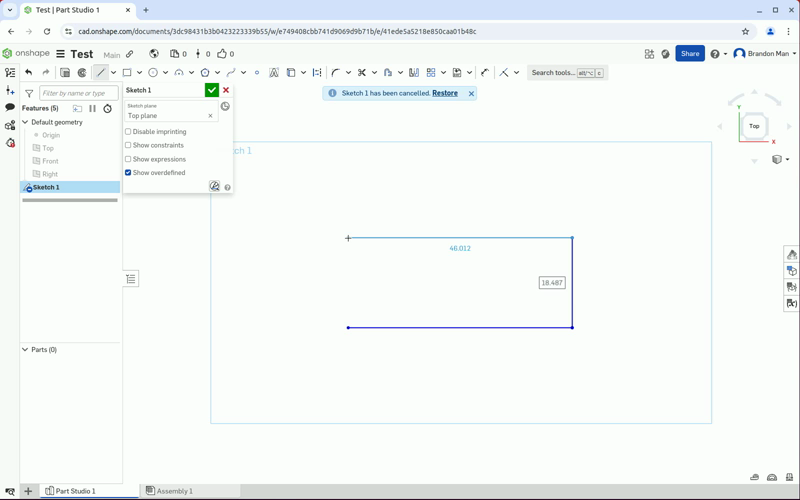
key_down(shift)
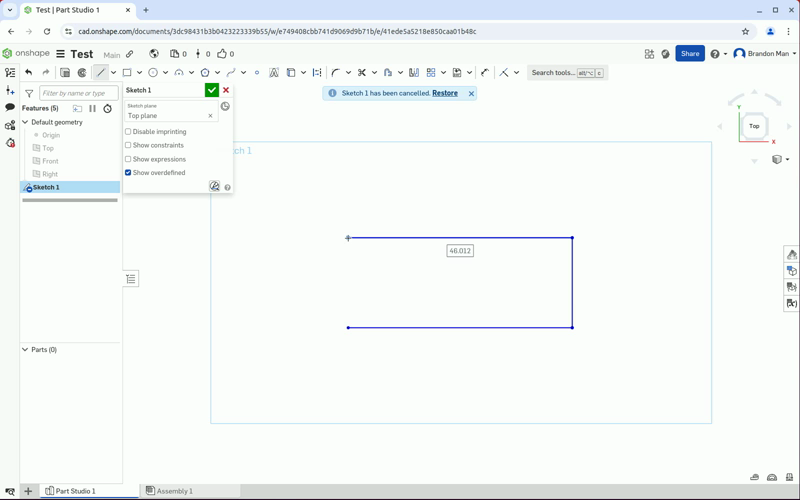
mouse_move(348, 327)
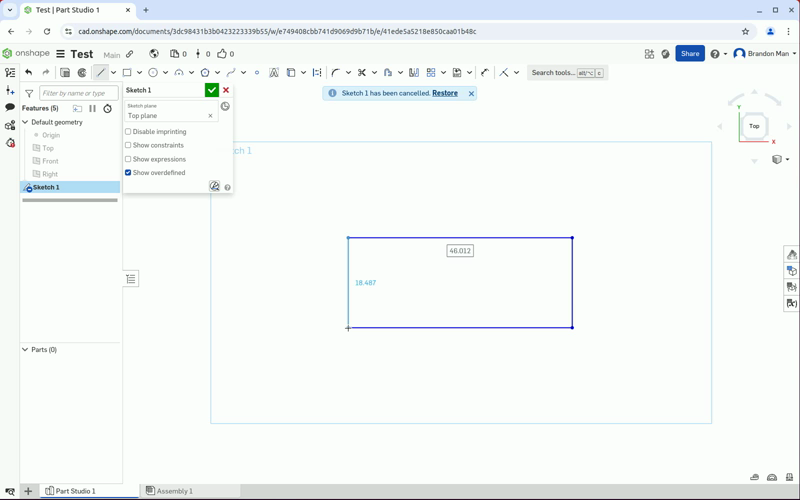
key_up(shift)
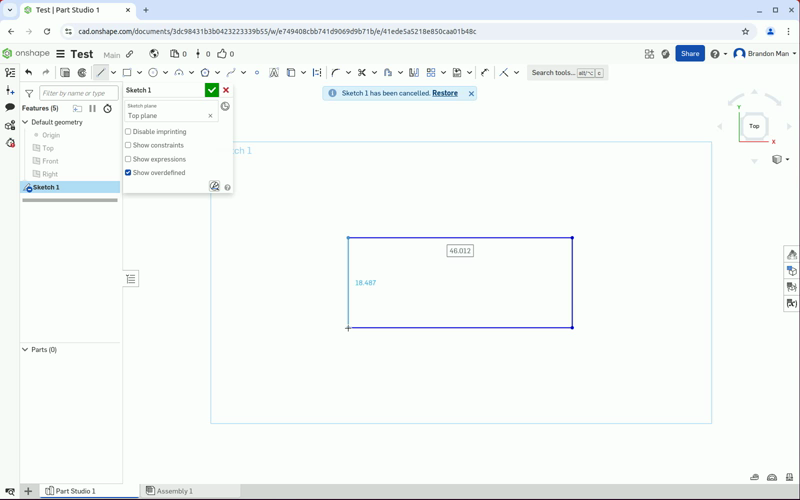
click(348, 327)
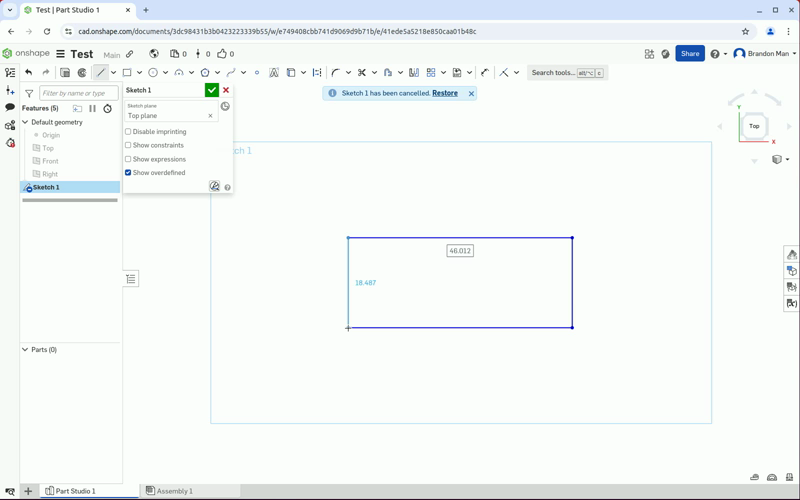
key(esc)
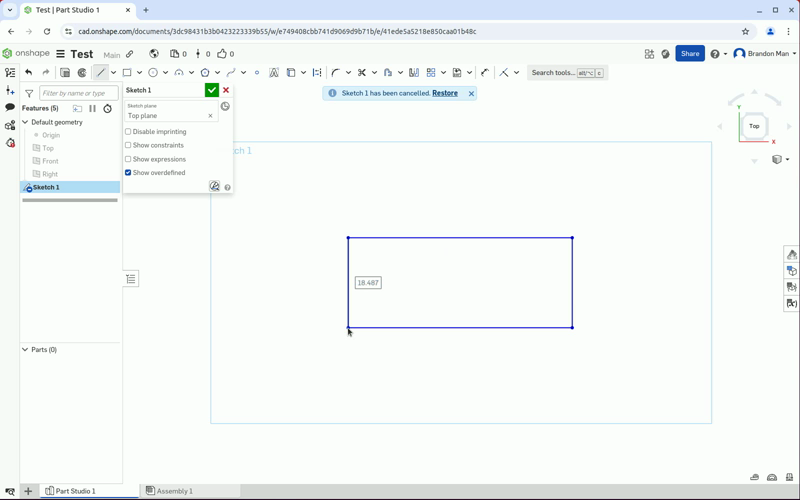
key(c)
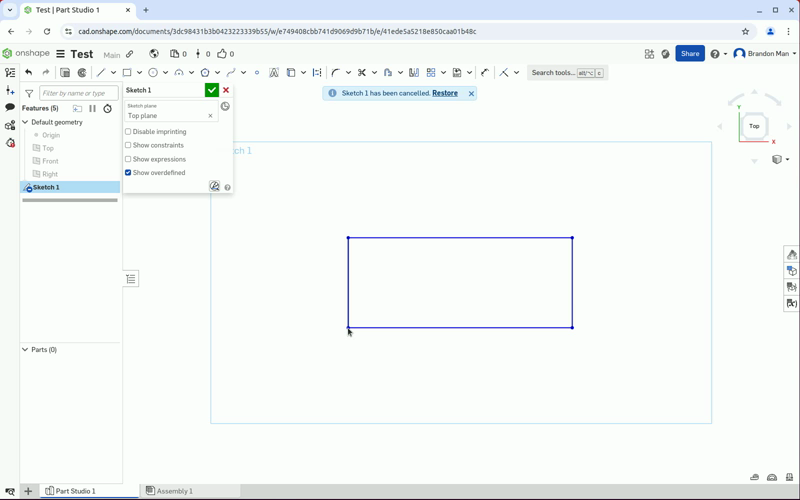
key_down(shift)
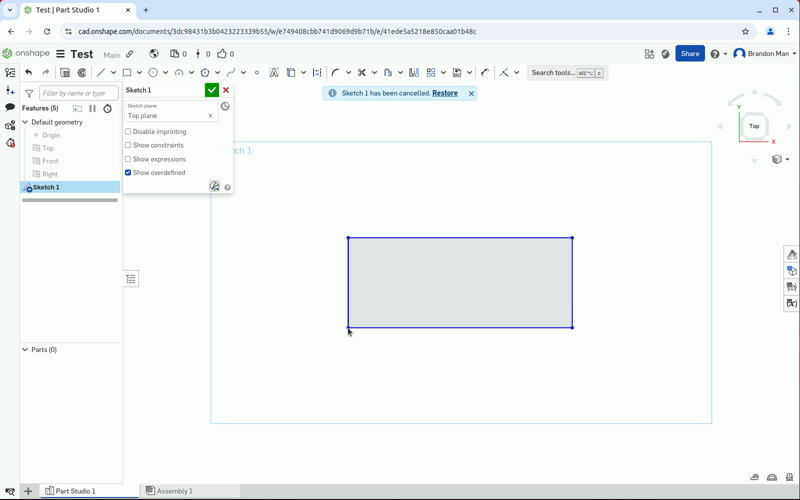
mouse_move(364, 318)
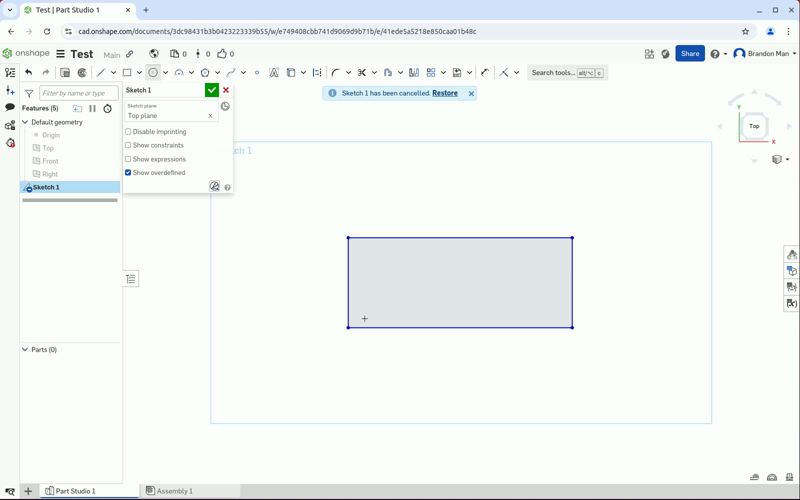
click(364, 318)
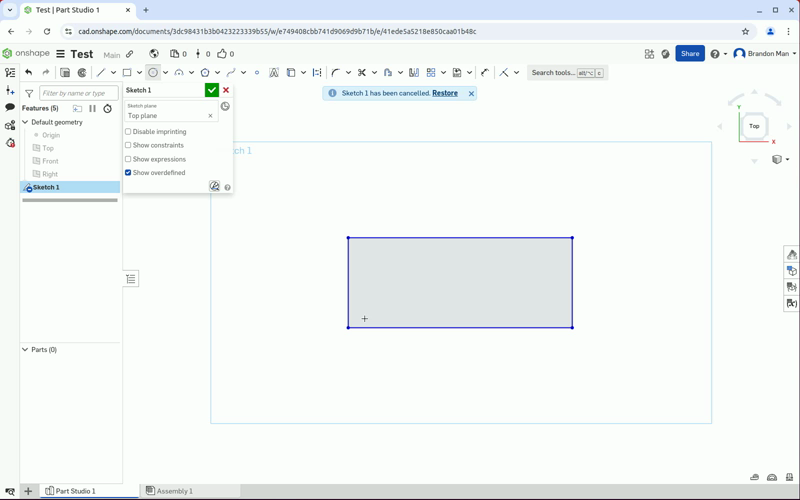
key_up(shift)
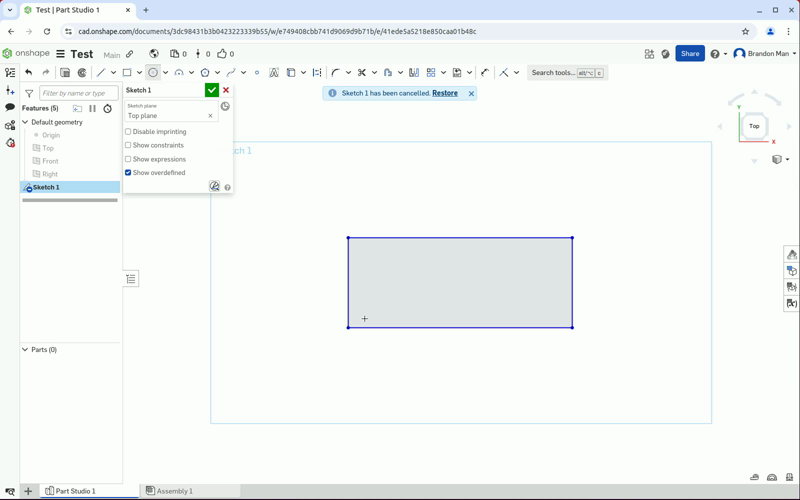
mouse_move(369, 318)
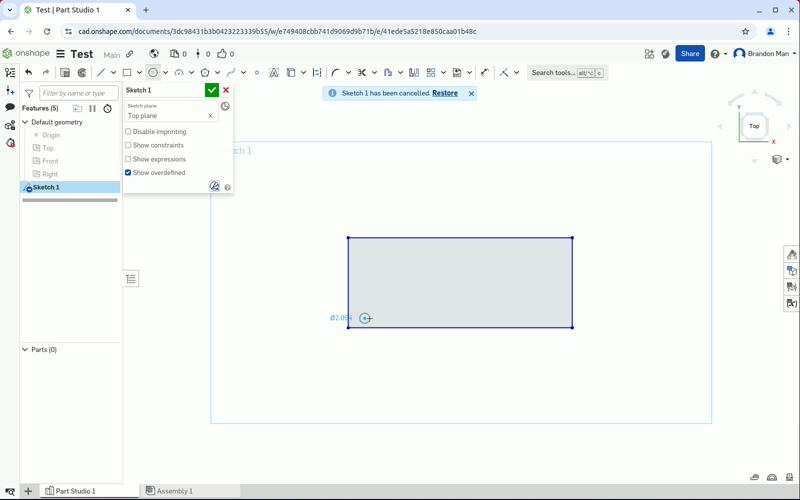
click(369, 318)
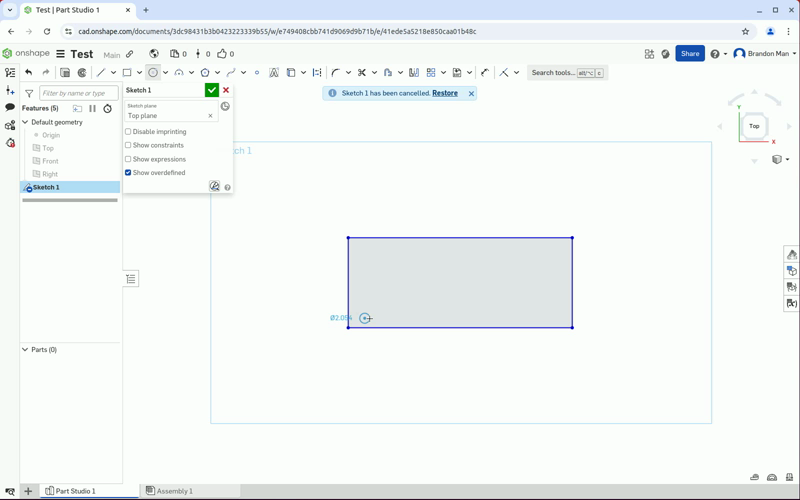
key(esc)
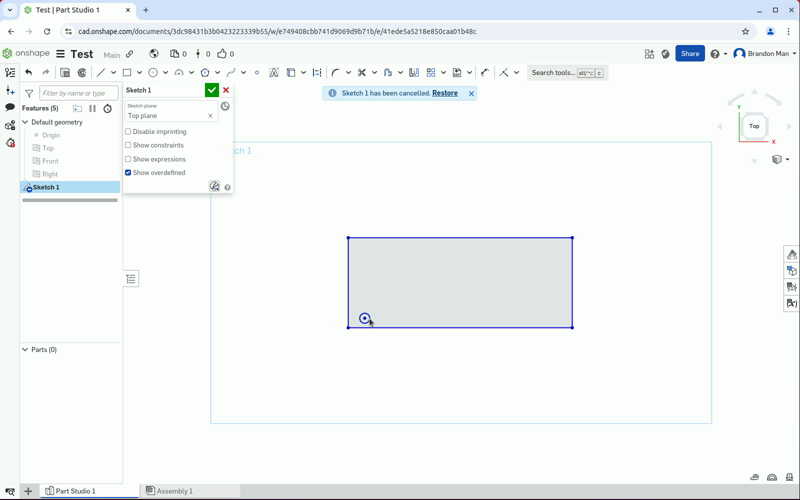
key(c)
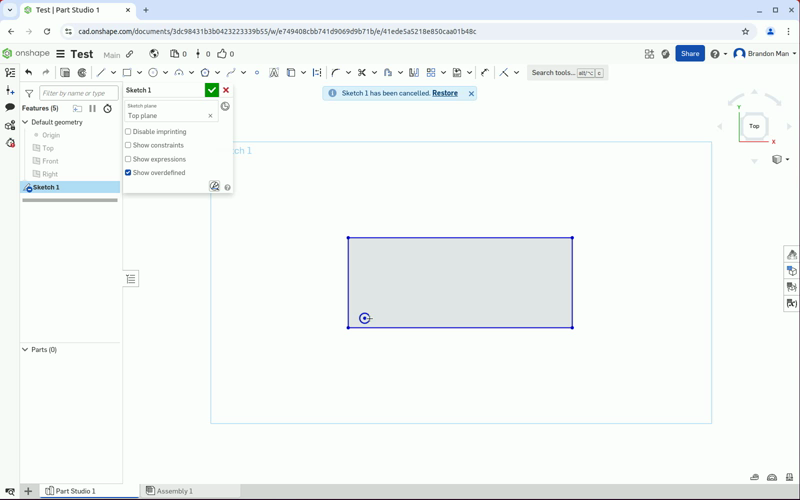
key_down(shift)
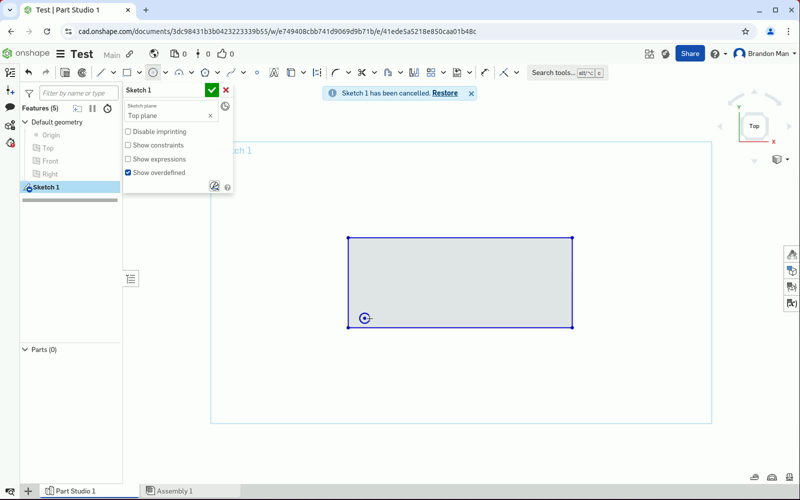
mouse_move(555, 318)
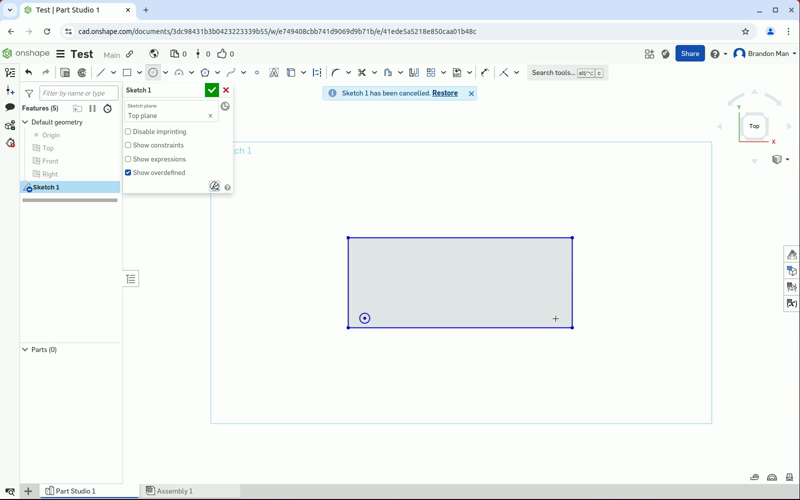
click(555, 318)
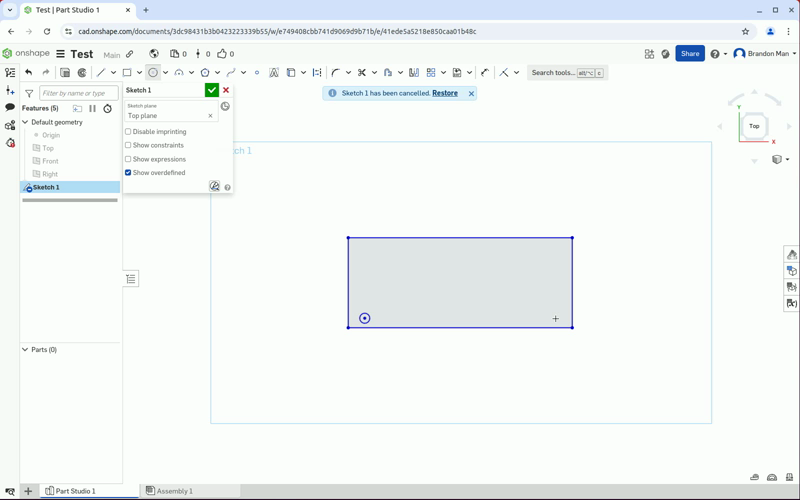
key_up(shift)
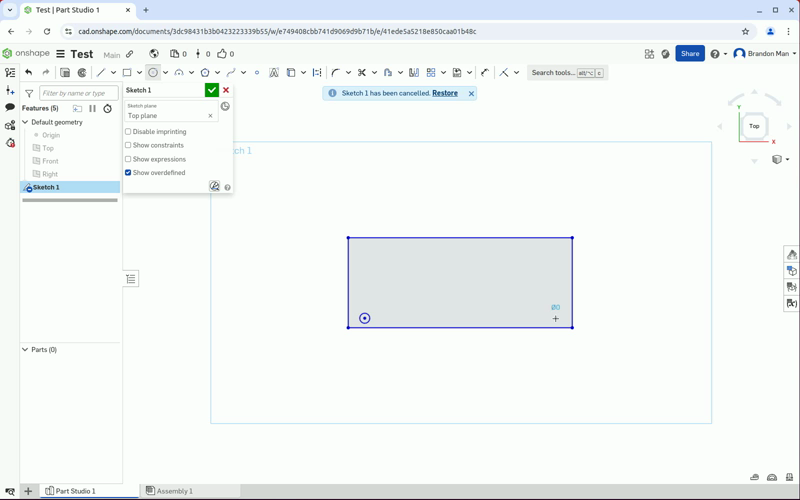
mouse_move(560, 318)
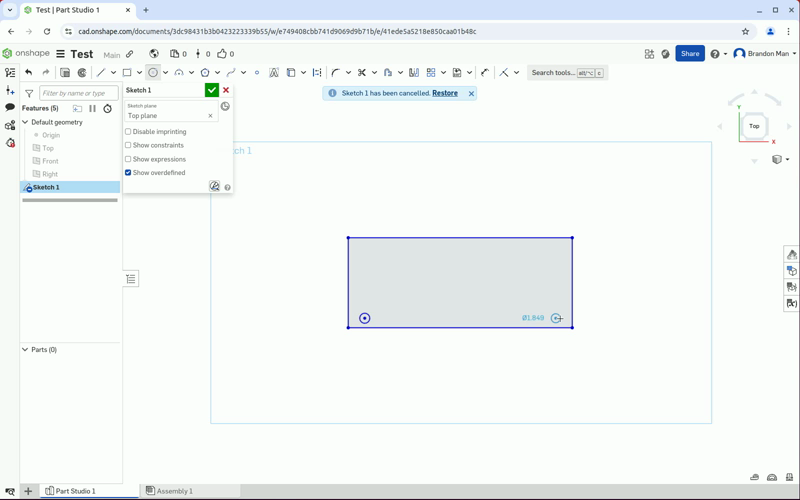
click(560, 318)
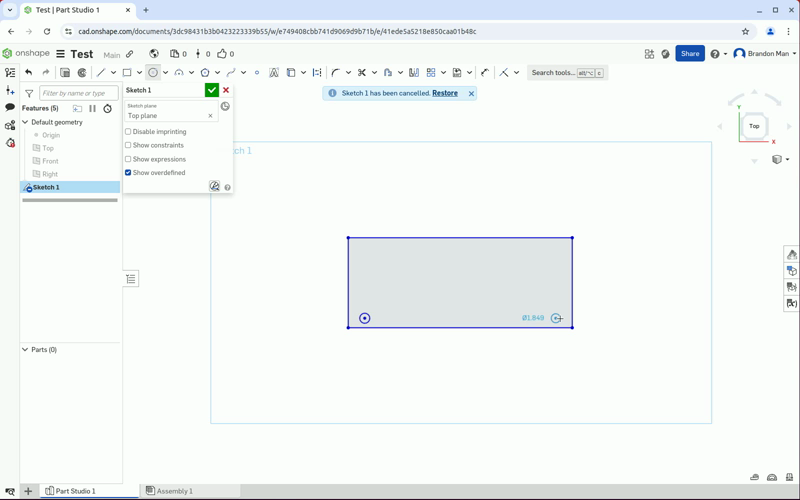
key(esc)
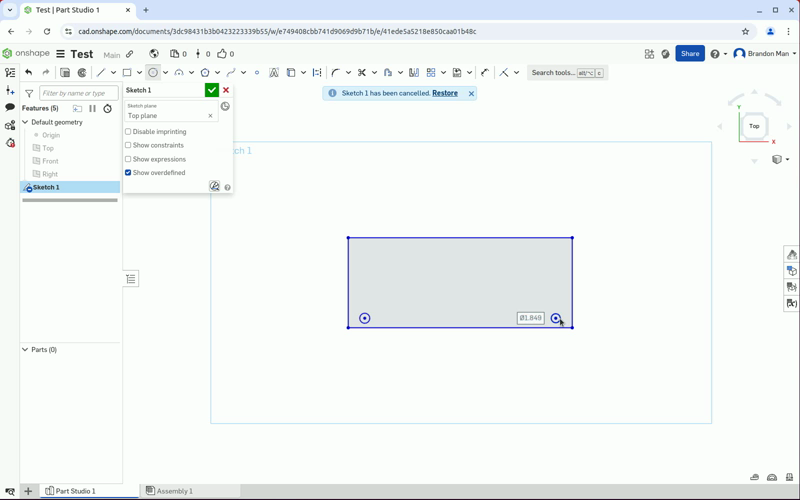
mouse_move(531, 290)
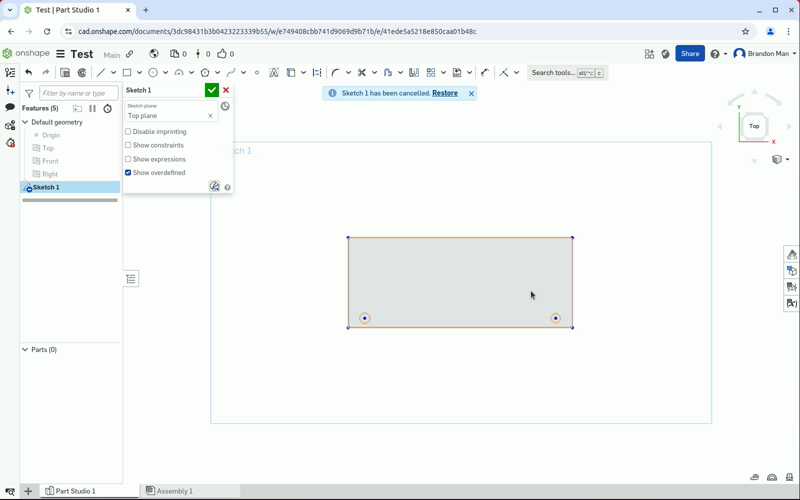
click(531, 290)
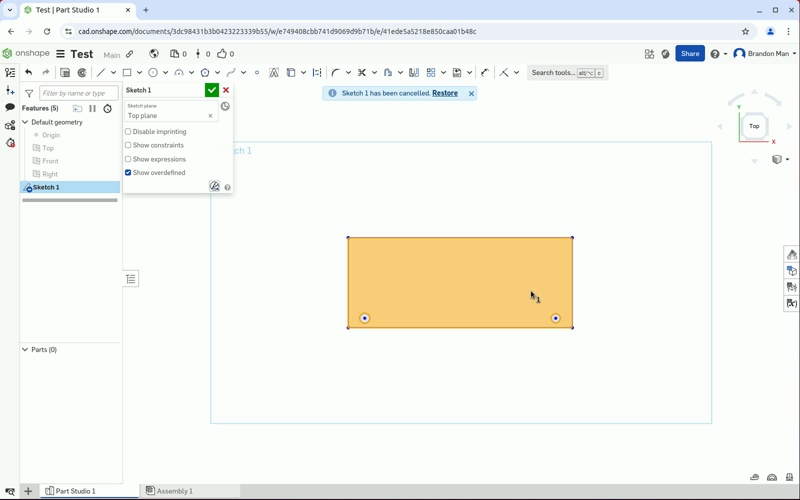
mouse_move(73, 352)
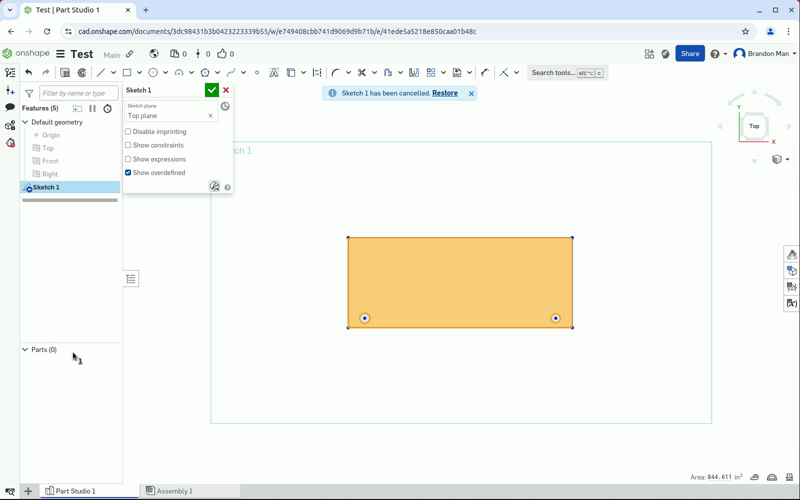
key(shift+y)
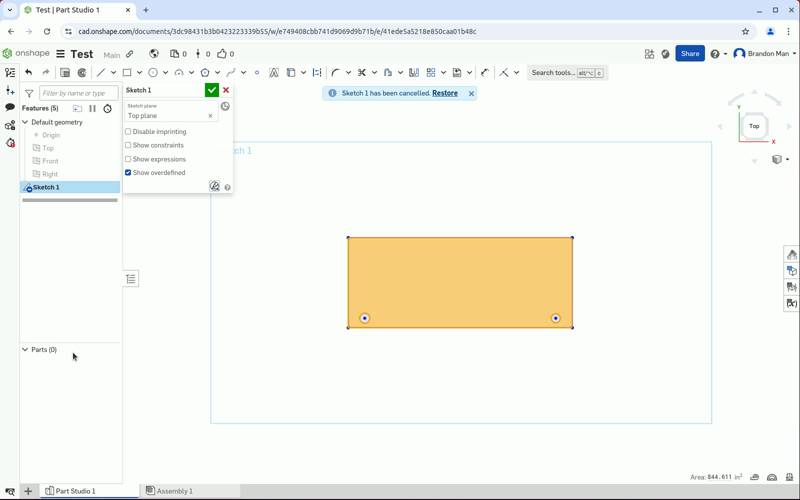
key(shift+e)
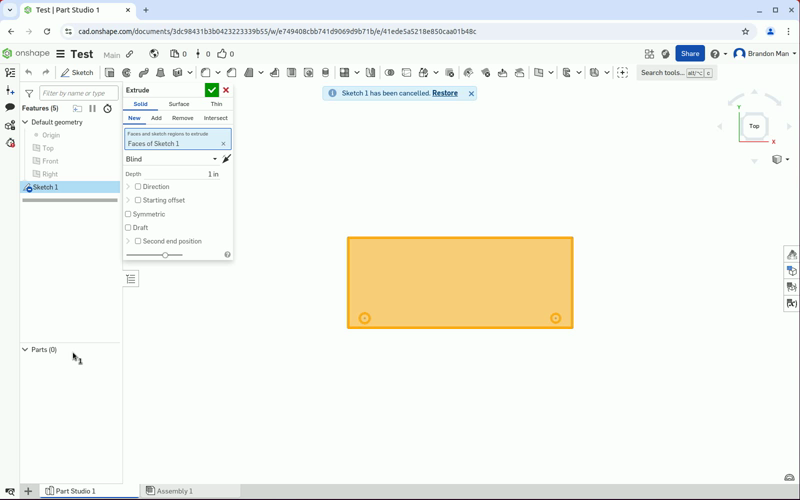
mouse_move(143, 106)
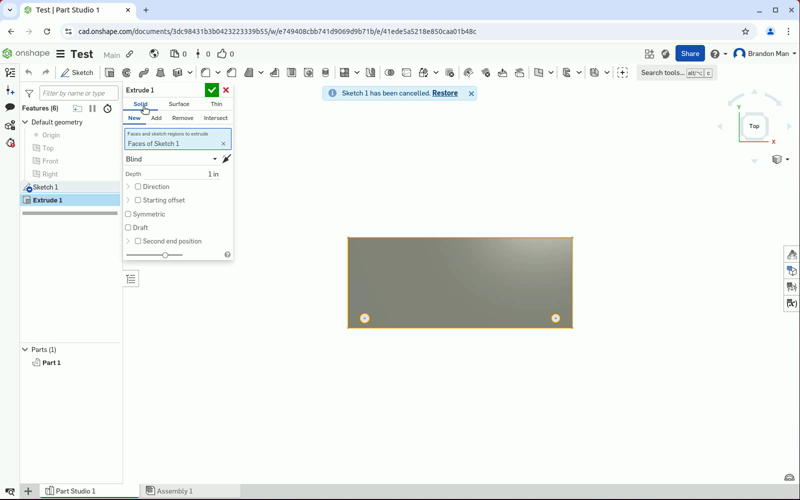
click(143, 106)
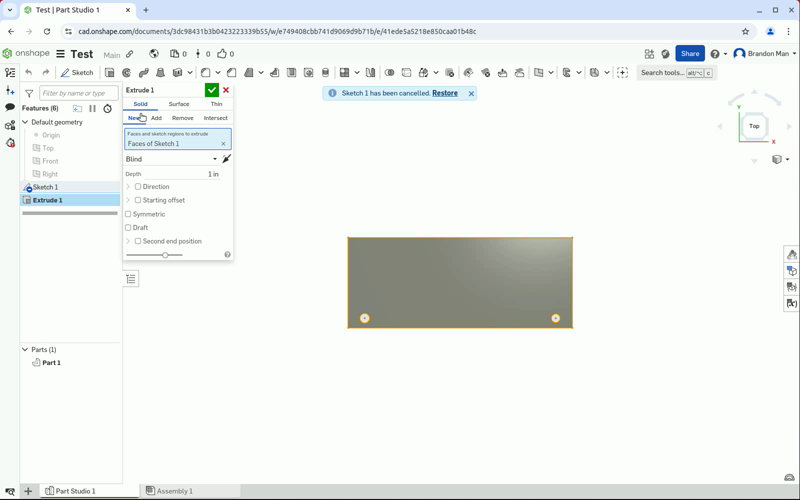
mouse_move(137, 120)
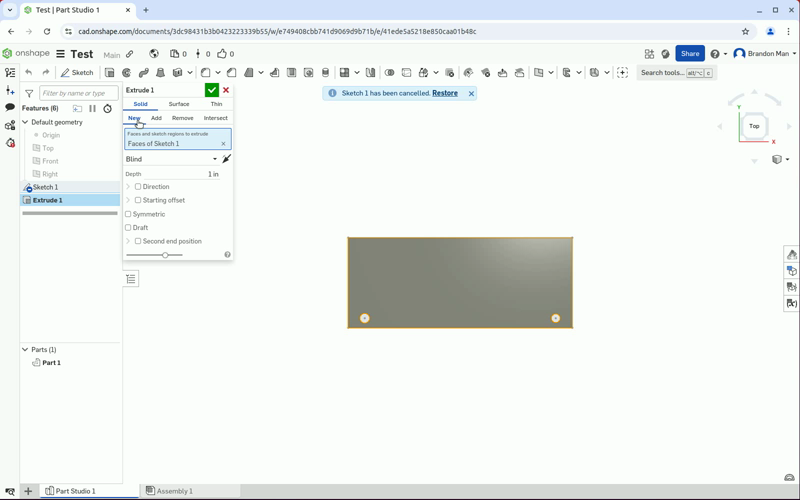
click(137, 120)
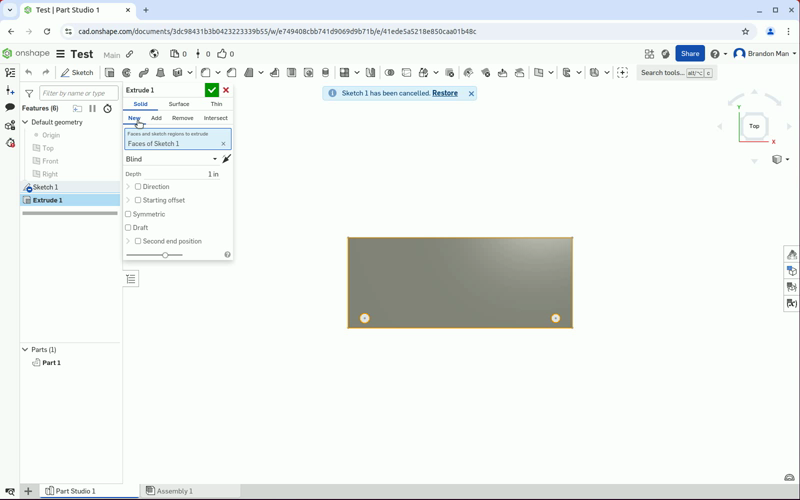
key(tab, 4)
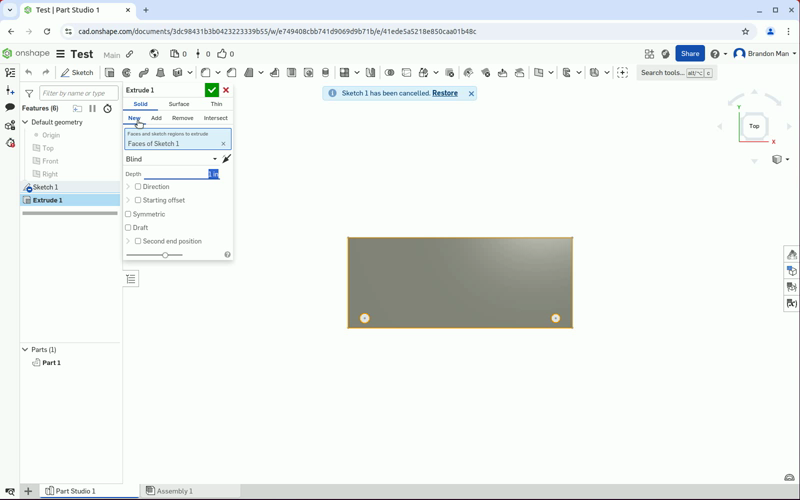
text(1.926)
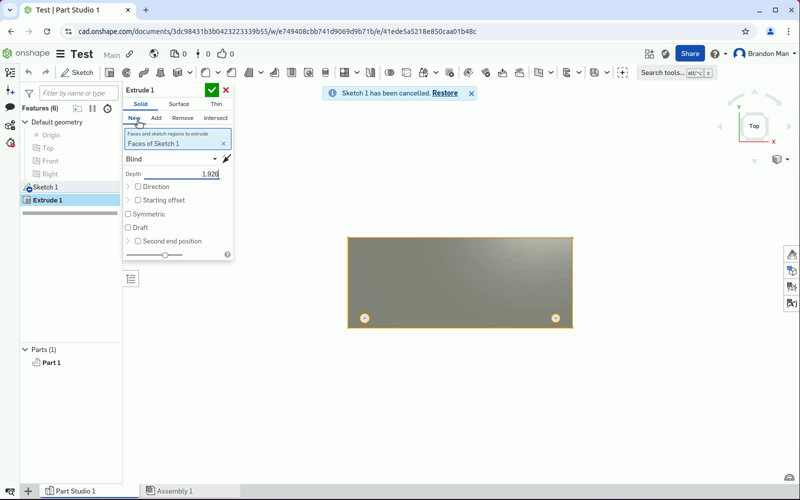
key(enter)
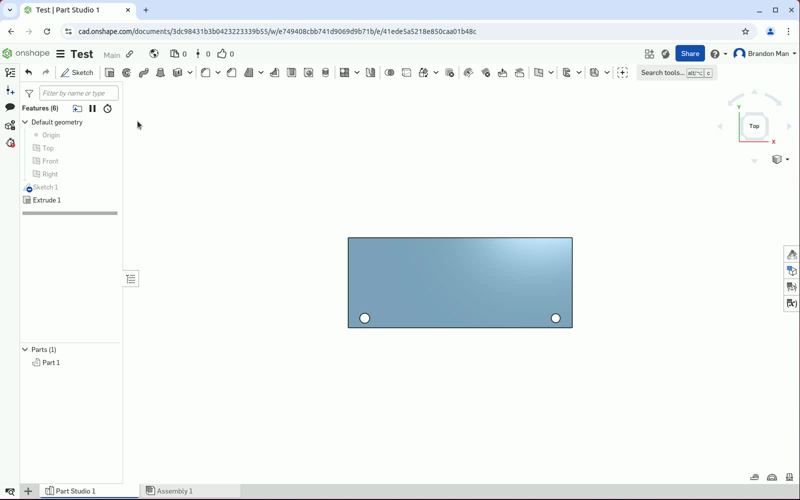
key(shift+h)
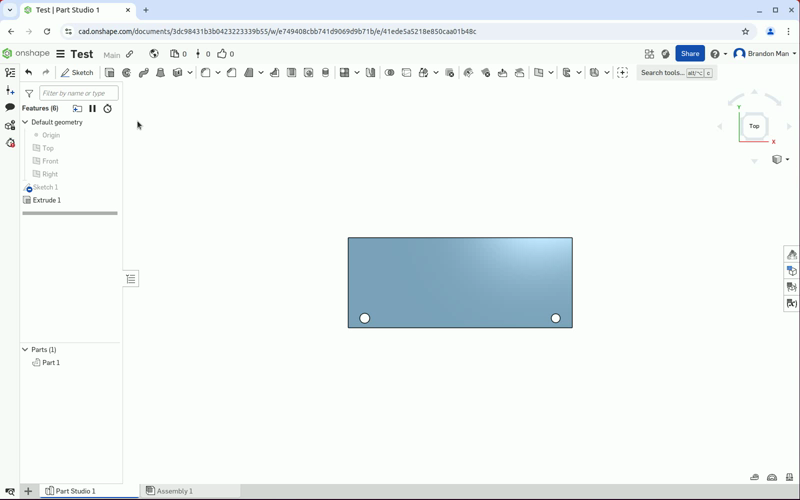
key(shift+h)
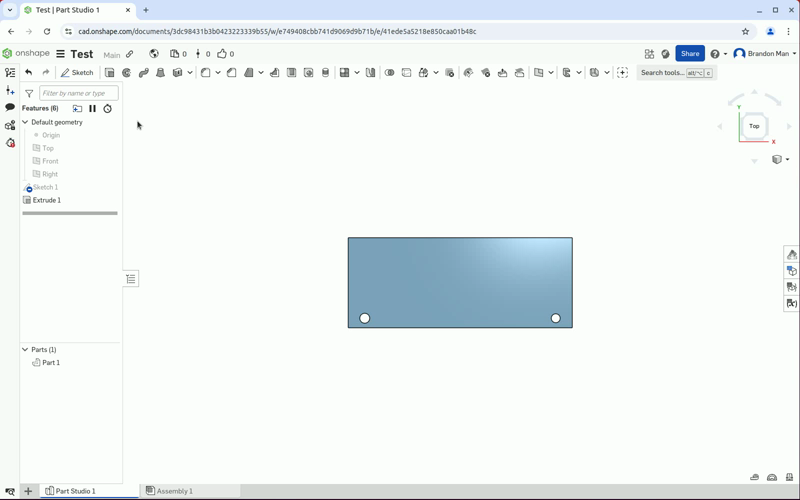
mouse_move(73, 189)
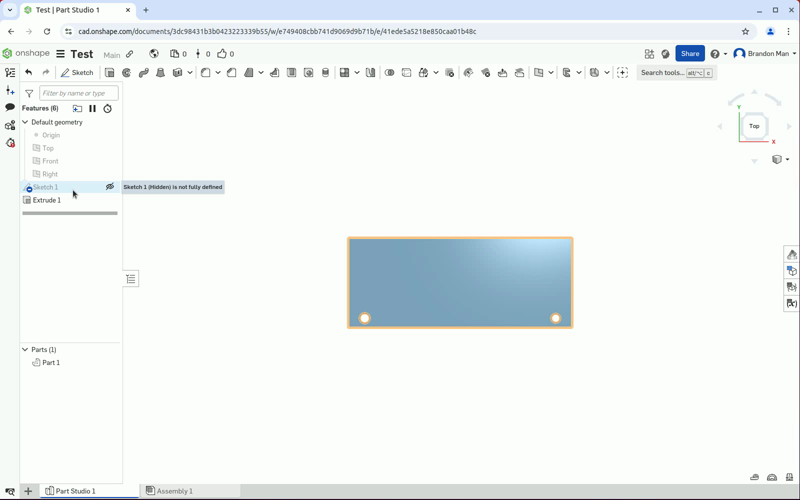
click(73, 189)
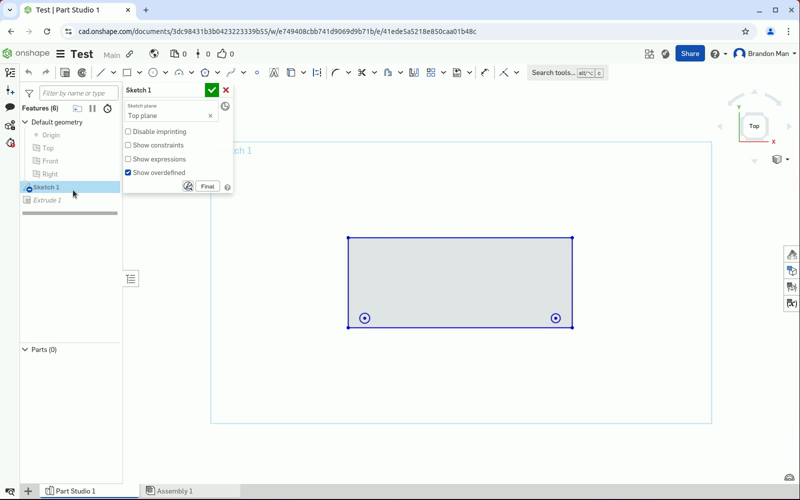
mouse_move(229, 92)
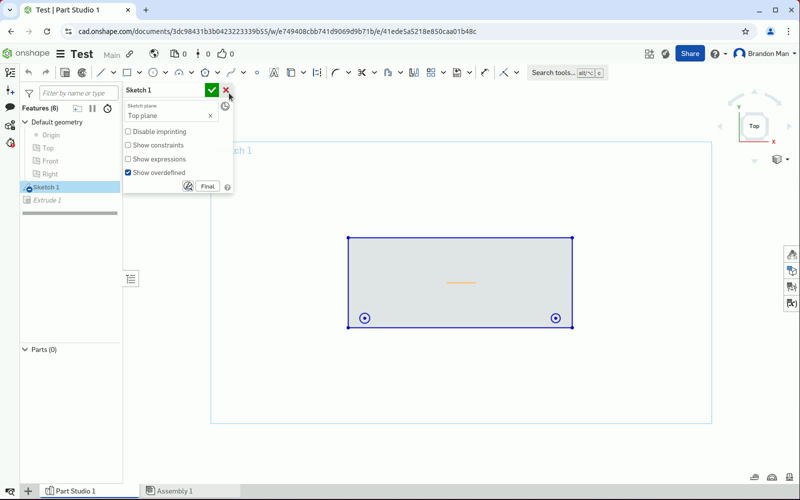
click(229, 92)
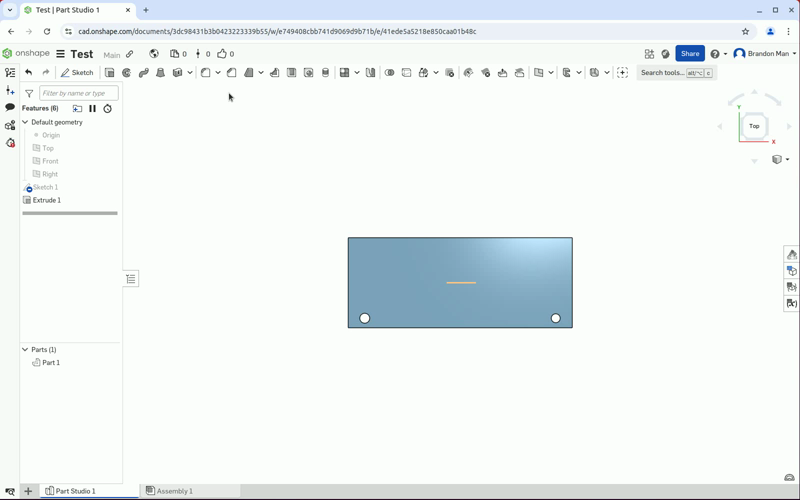
mouse_move(541, 75)
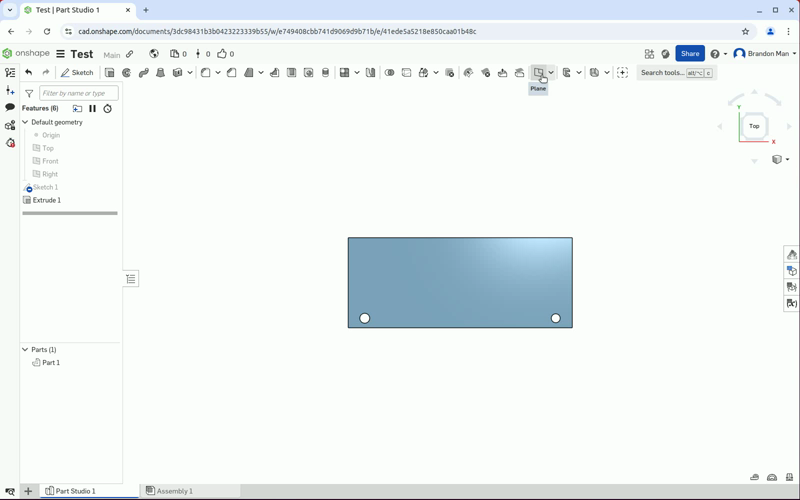
click(541, 75)
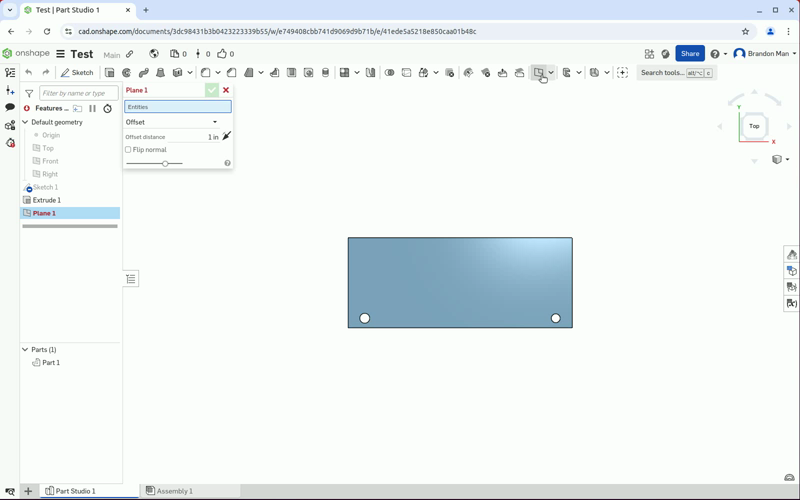
mouse_move(73, 150)
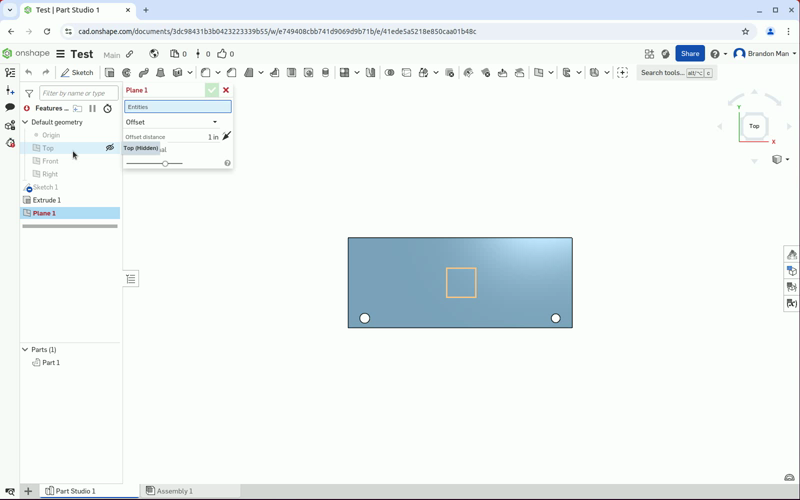
click(73, 150)
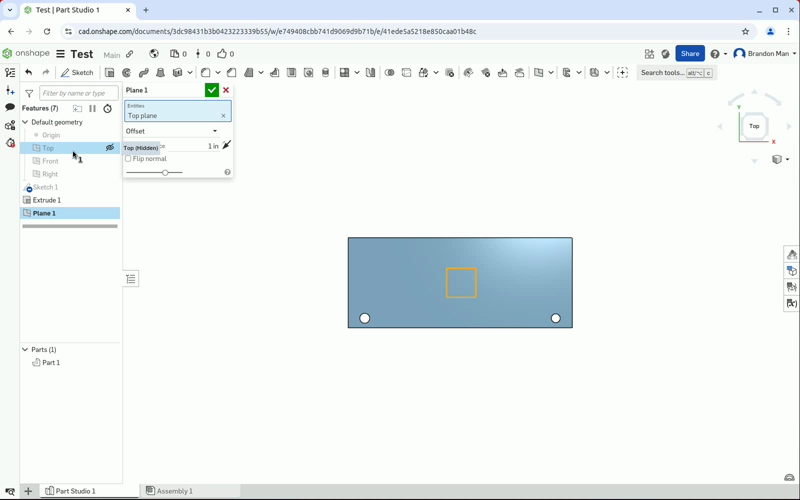
key(tab, 2)
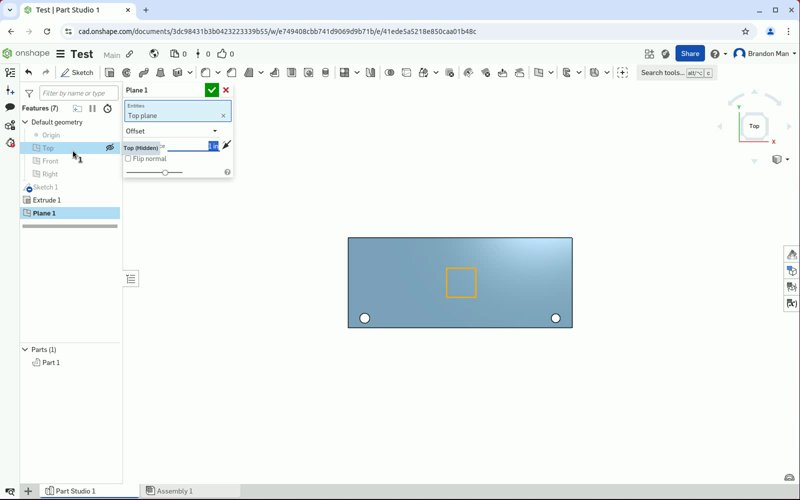
text(1.91)
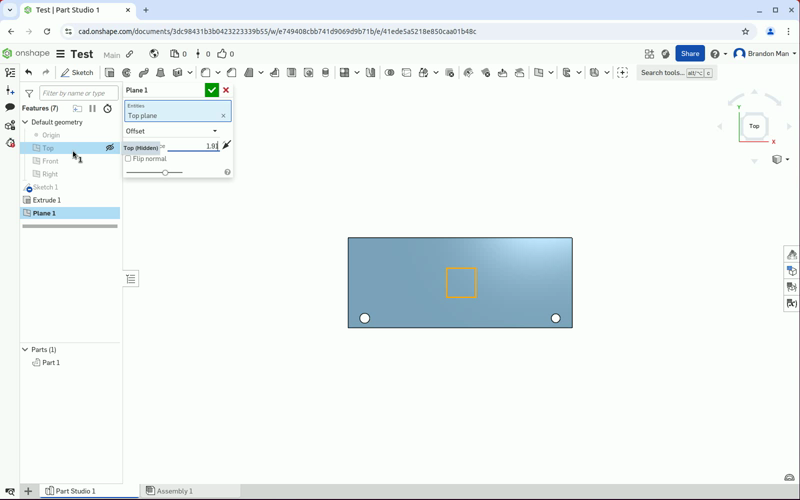
key(enter, 2)
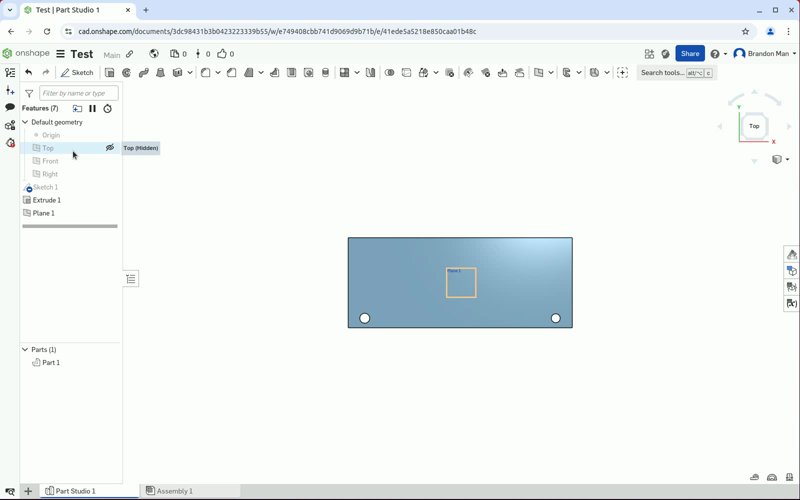
key(shift+s)
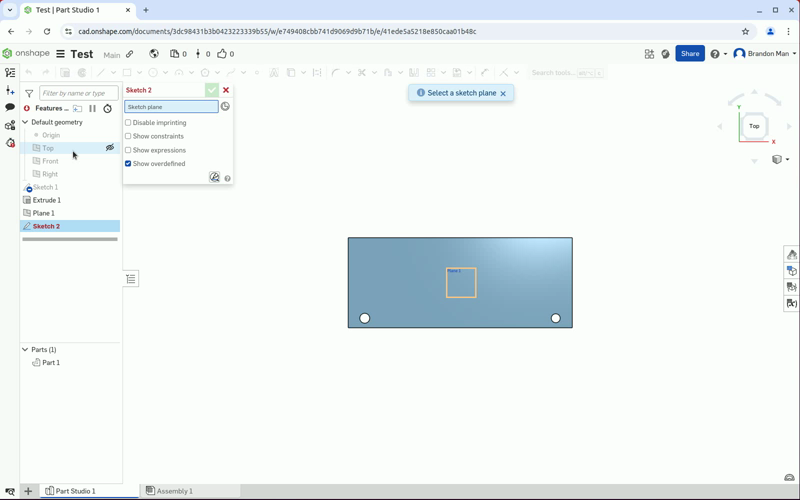
mouse_move(73, 215)
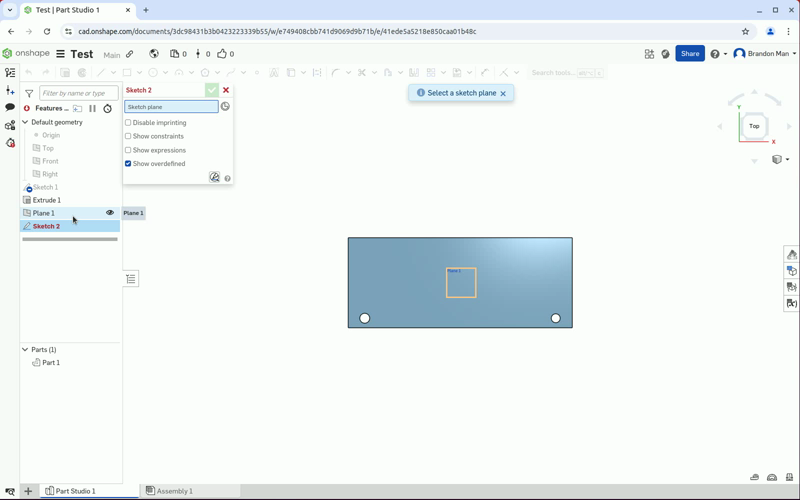
click(73, 215)
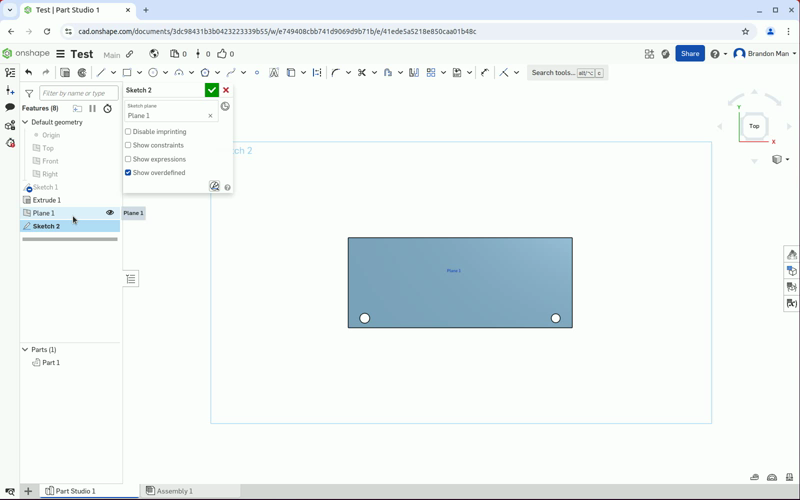
mouse_move(73, 352)
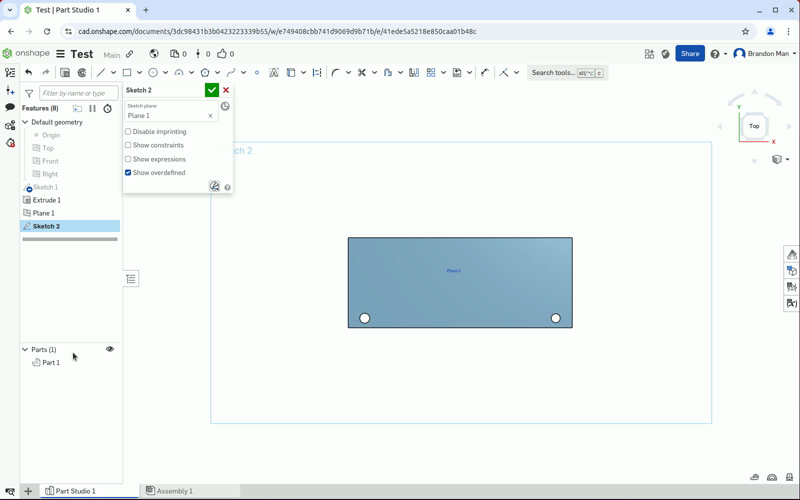
key(y)
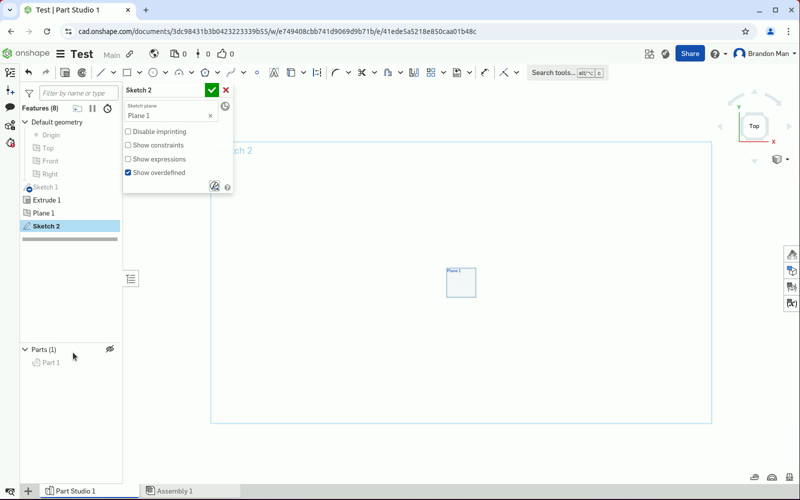
key(l)
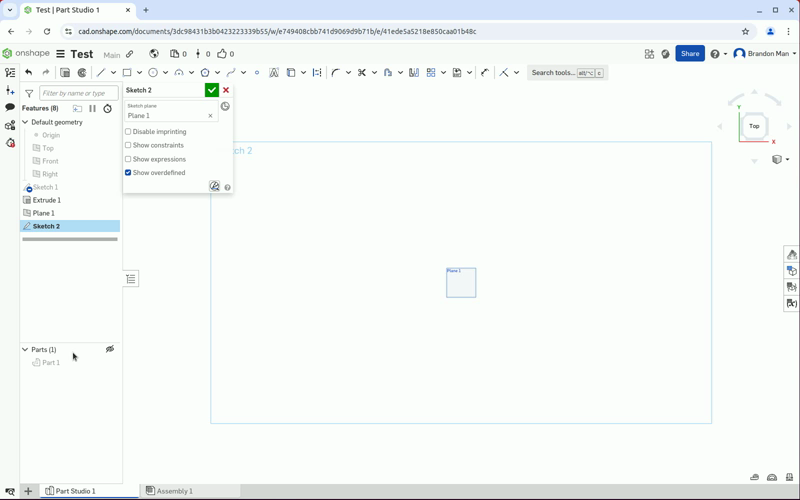
key_down(shift)
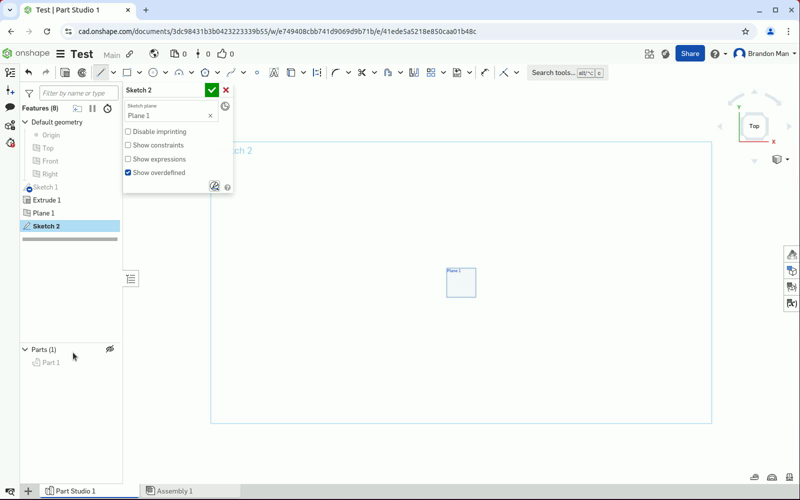
mouse_move(413, 260)
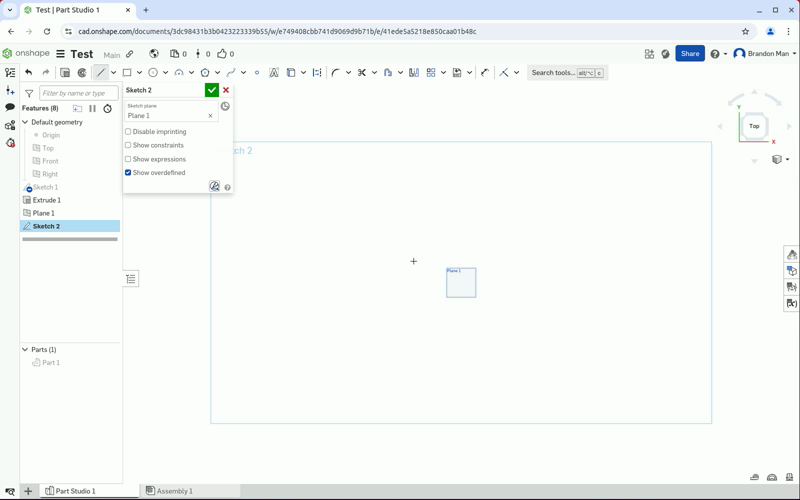
click(413, 260)
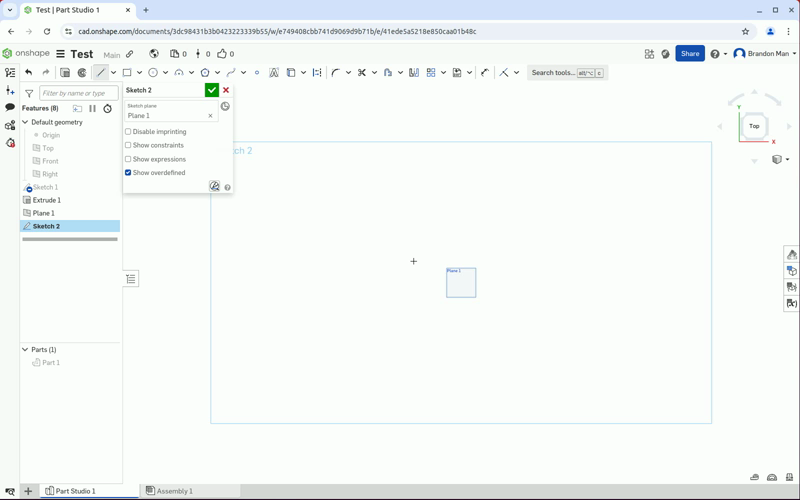
key_up(shift)
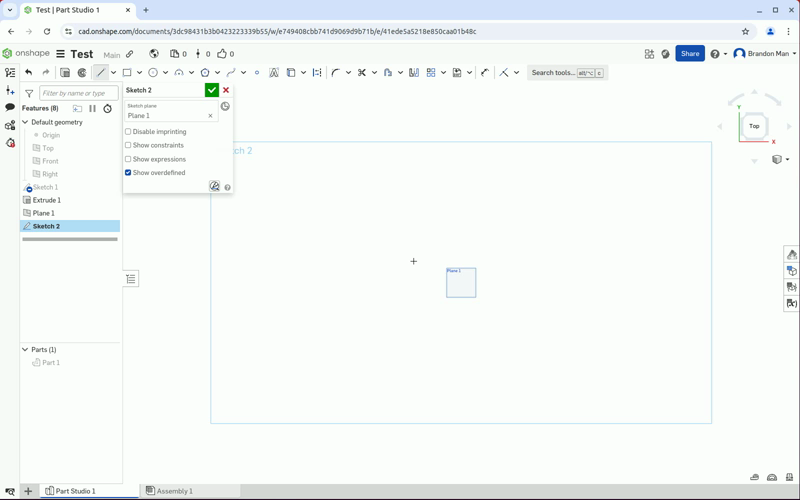
key_down(shift)
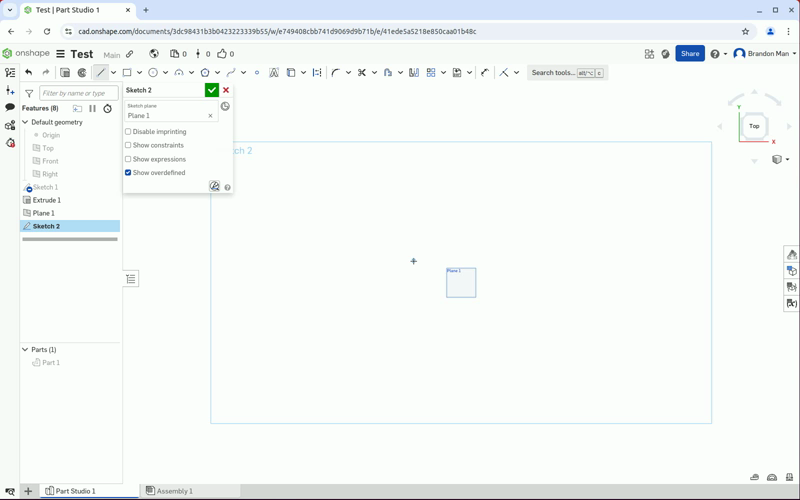
mouse_move(506, 260)
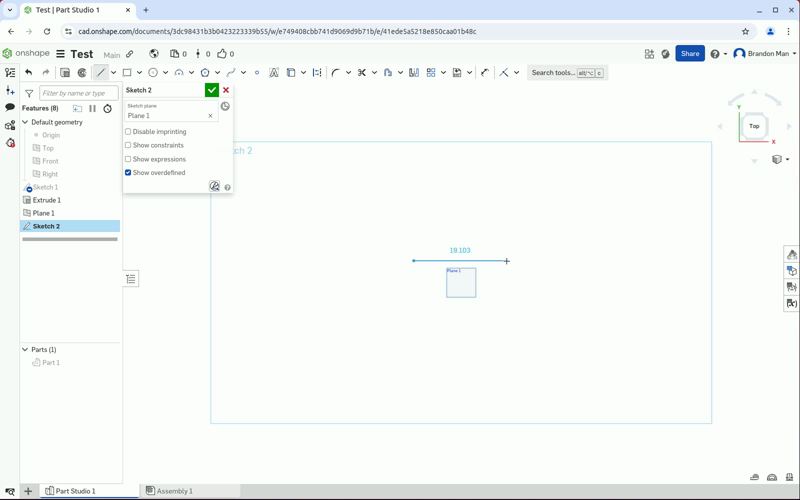
click(506, 260)
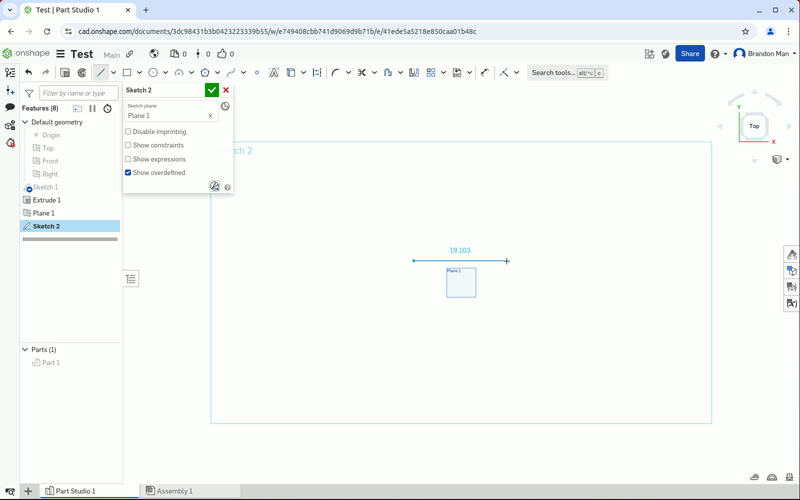
key_up(shift)
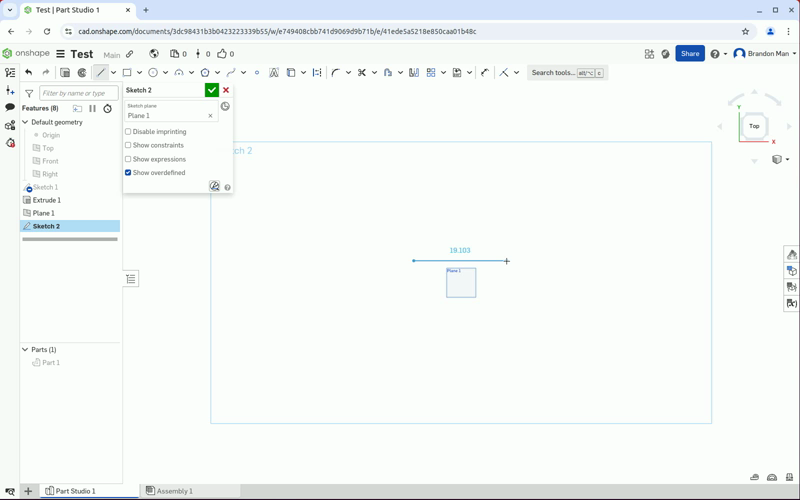
key_down(shift)
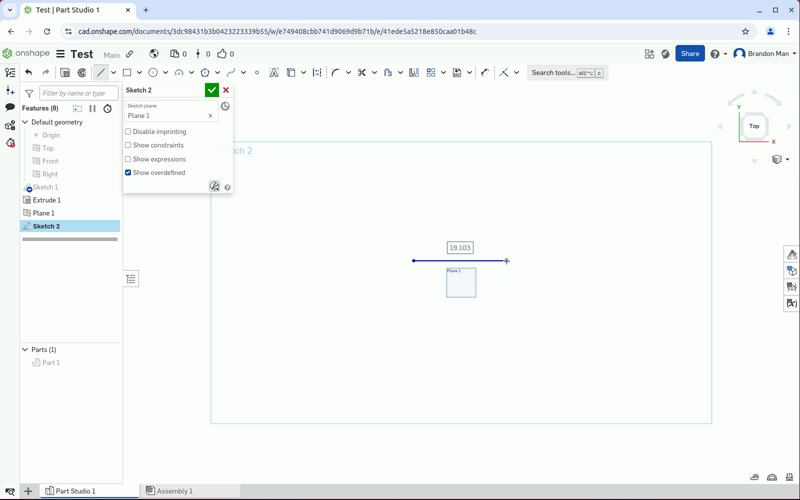
mouse_move(536, 260)
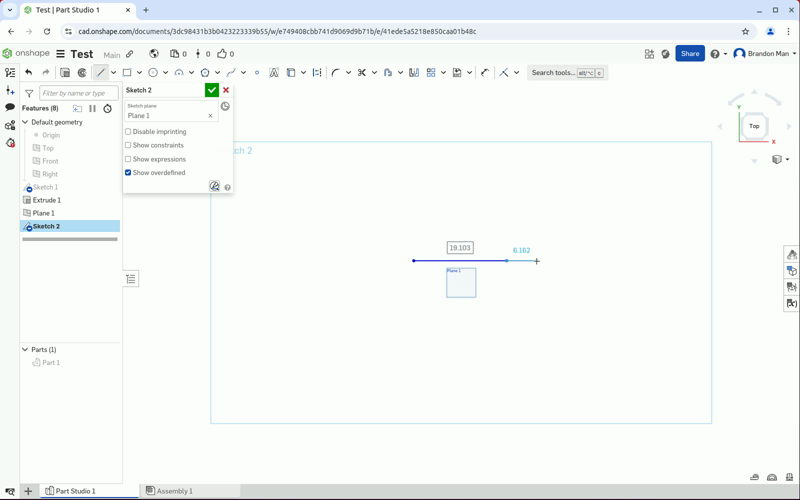
mouse_move(506, 249)
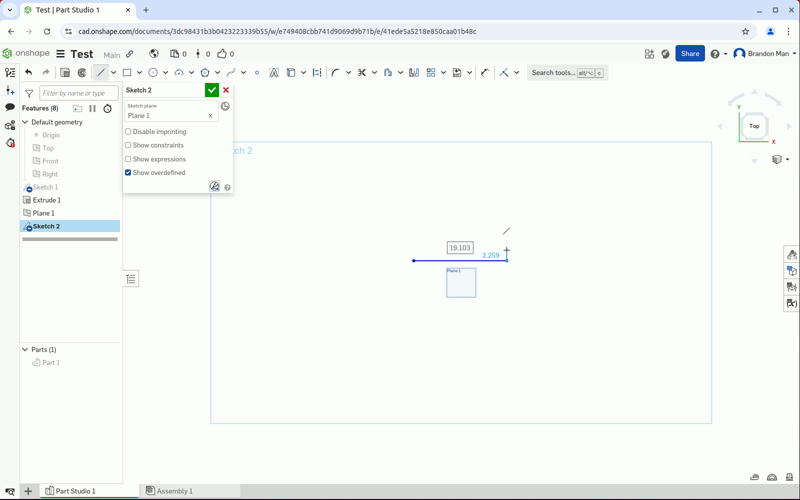
click(506, 249)
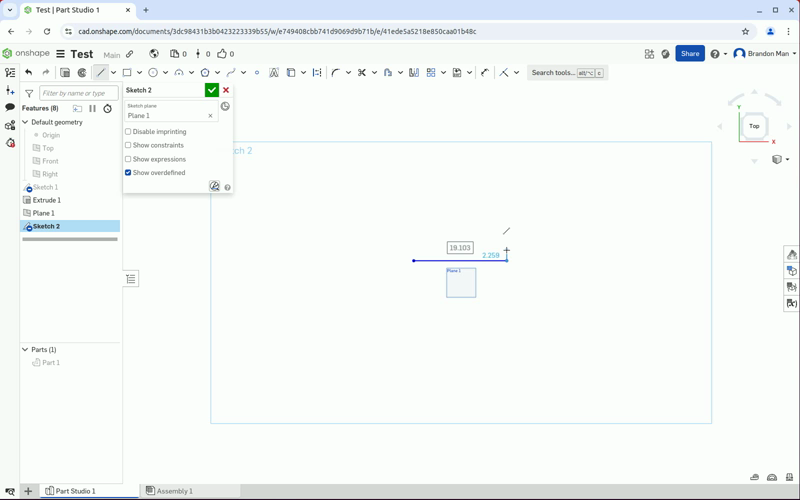
key_up(shift)
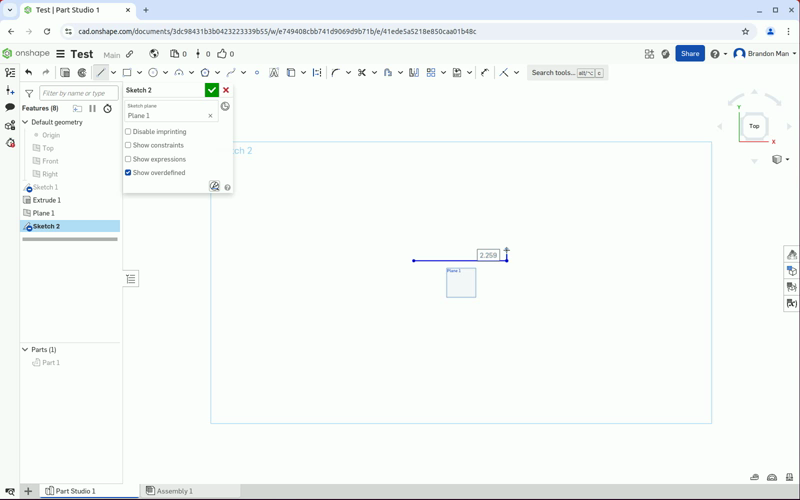
key_down(shift)
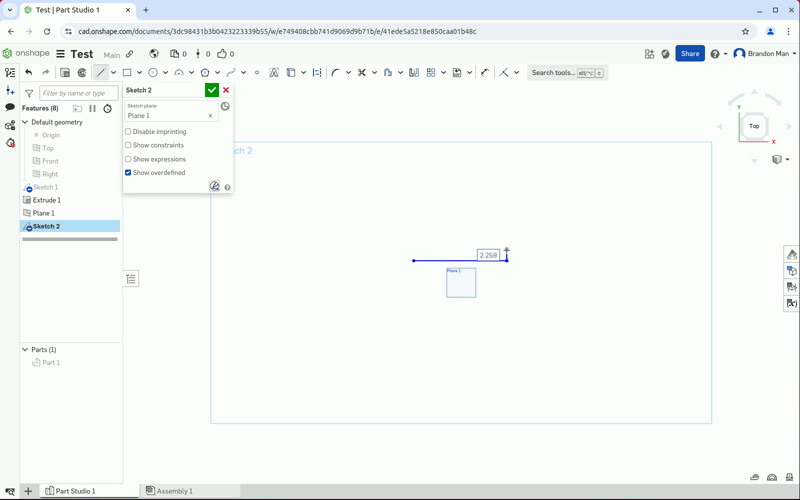
mouse_move(413, 249)
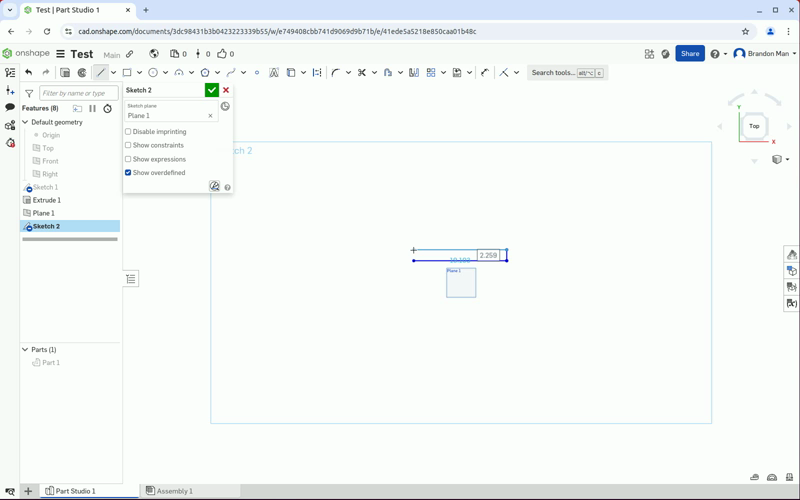
click(413, 249)
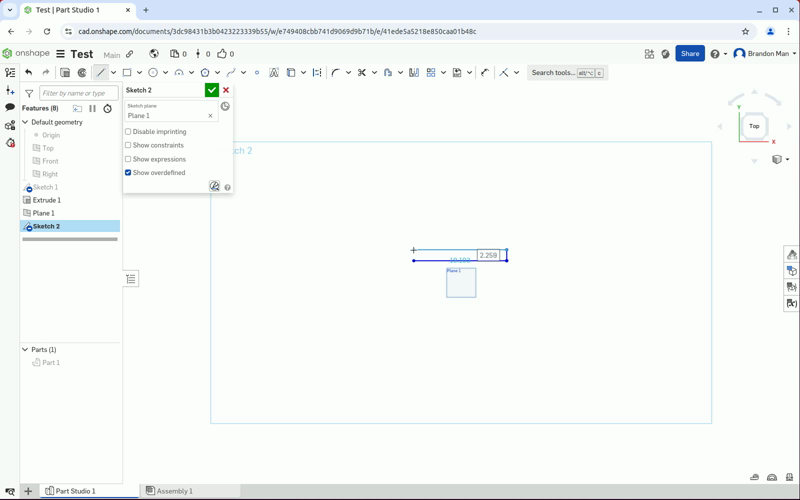
key_up(shift)
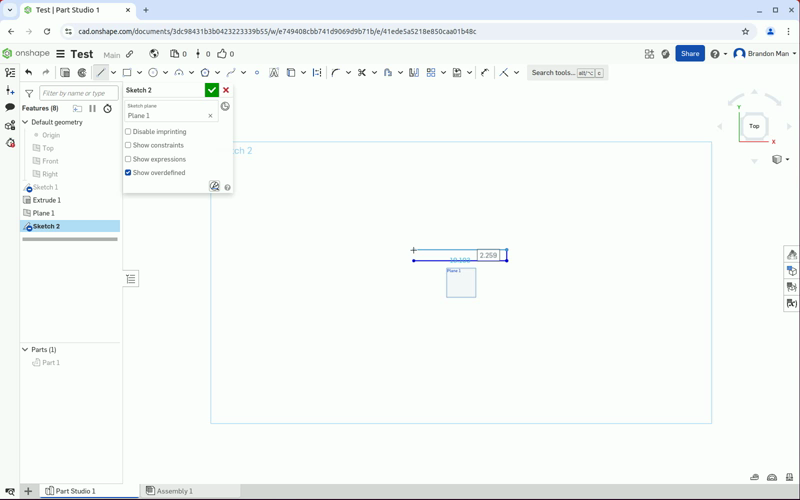
mouse_move(444, 249)
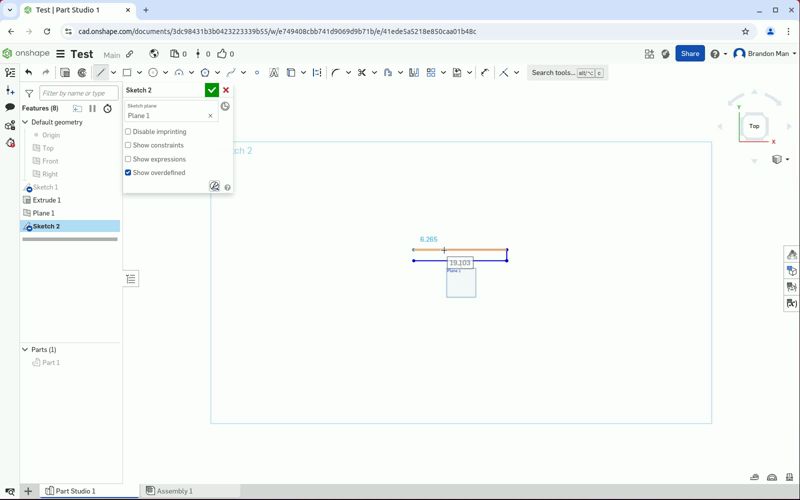
key_down(shift)
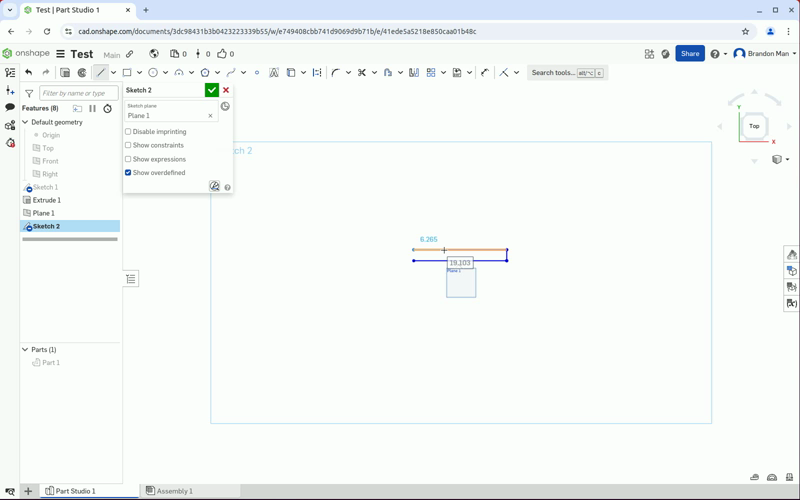
mouse_move(413, 260)
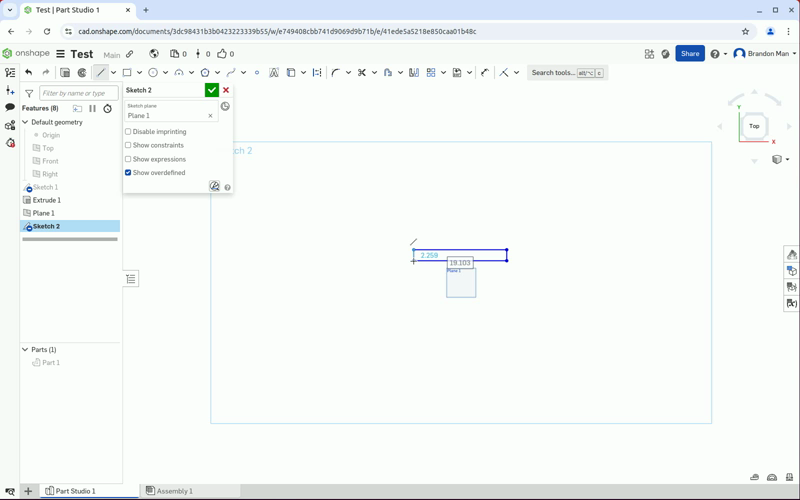
key_up(shift)
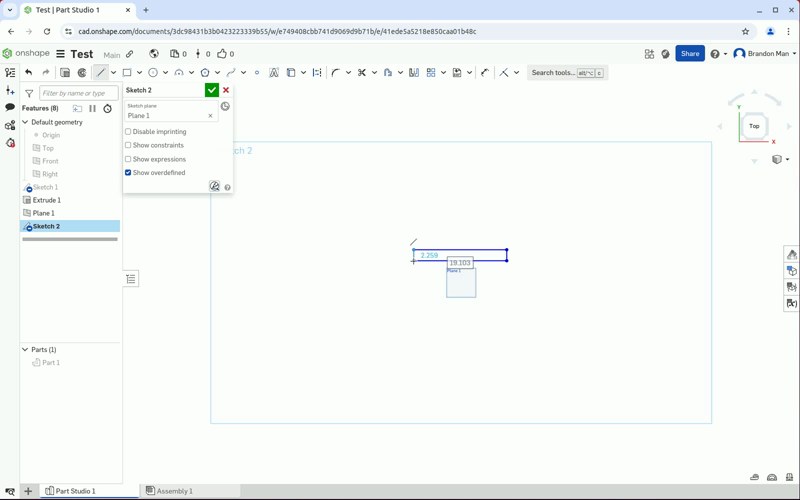
click(413, 260)
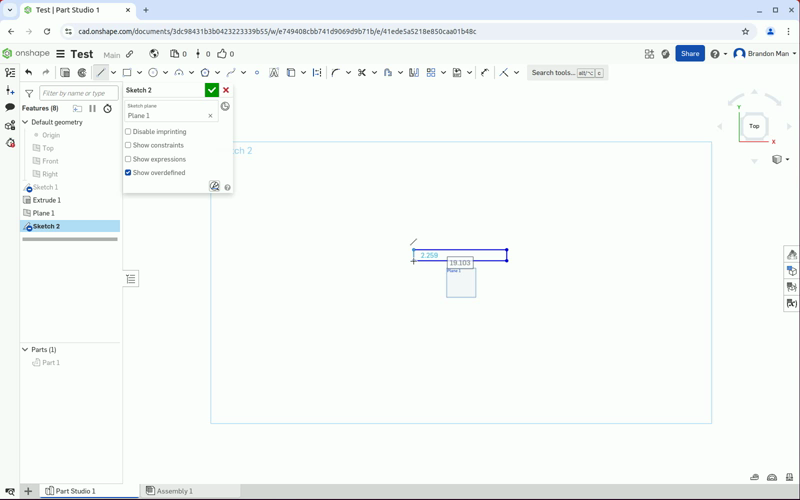
key(esc)
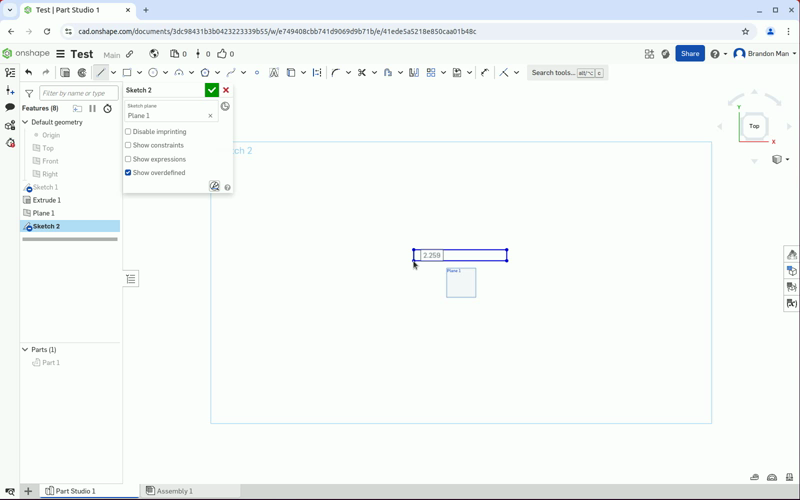
mouse_move(500, 254)
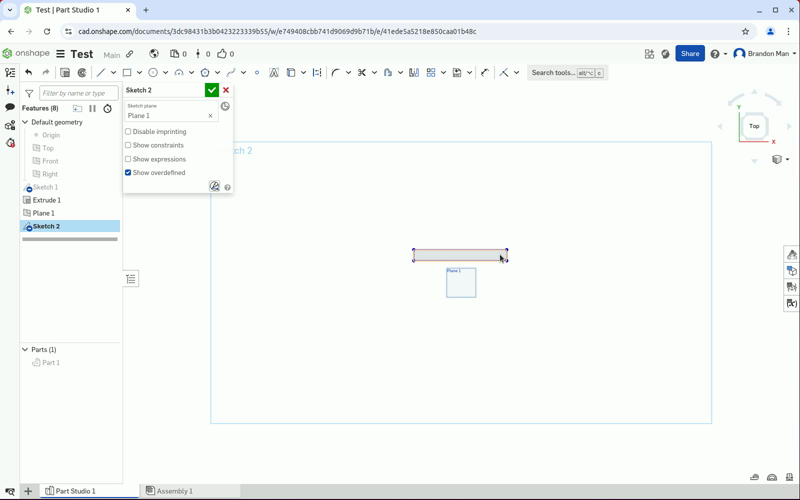
scroll(6)
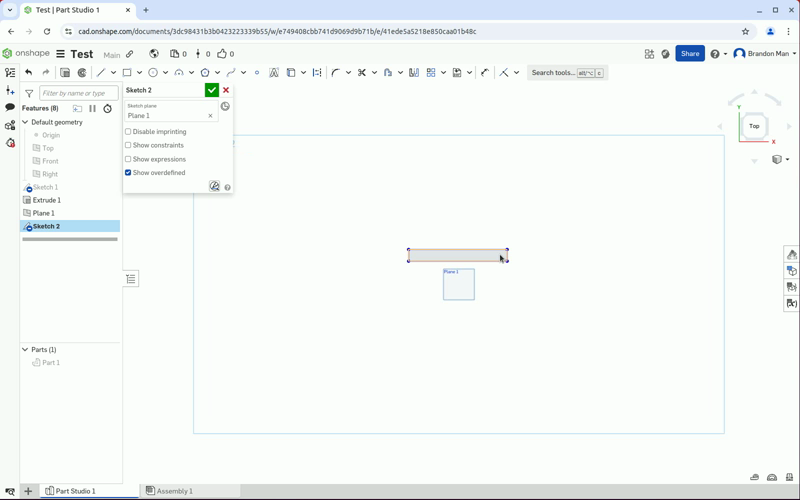
scroll(6)
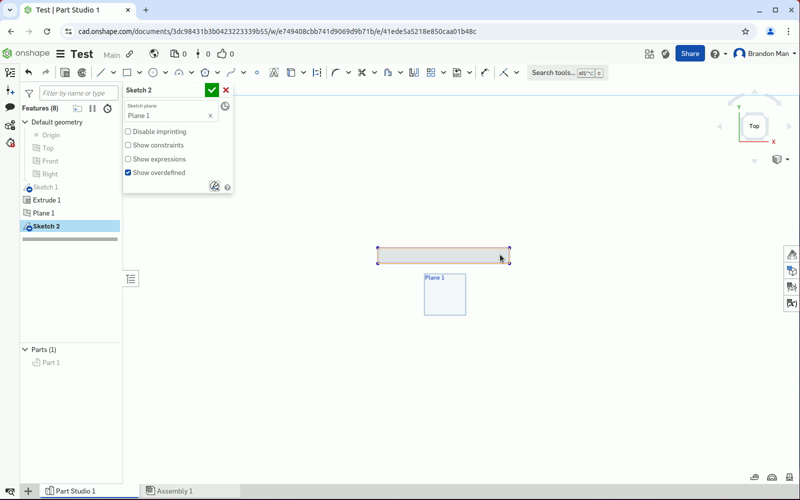
scroll(6)
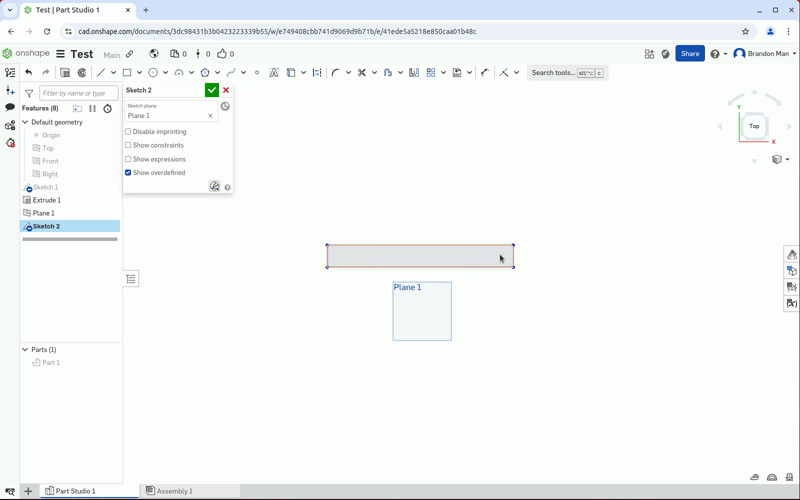
scroll(6)
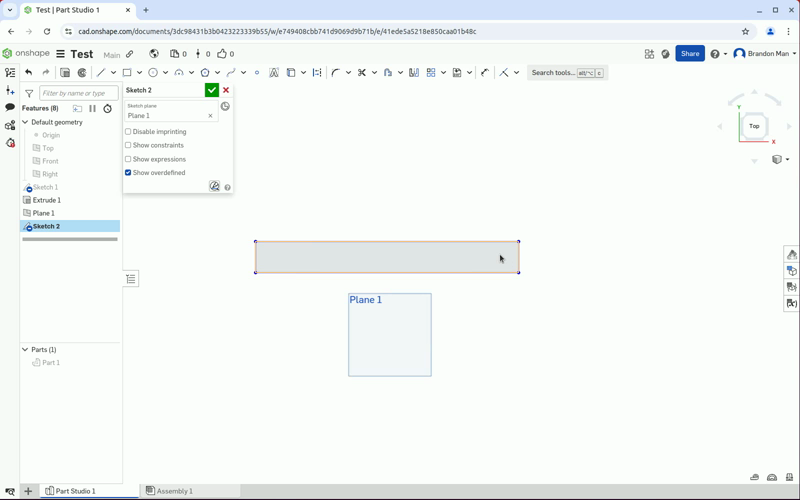
scroll(6)
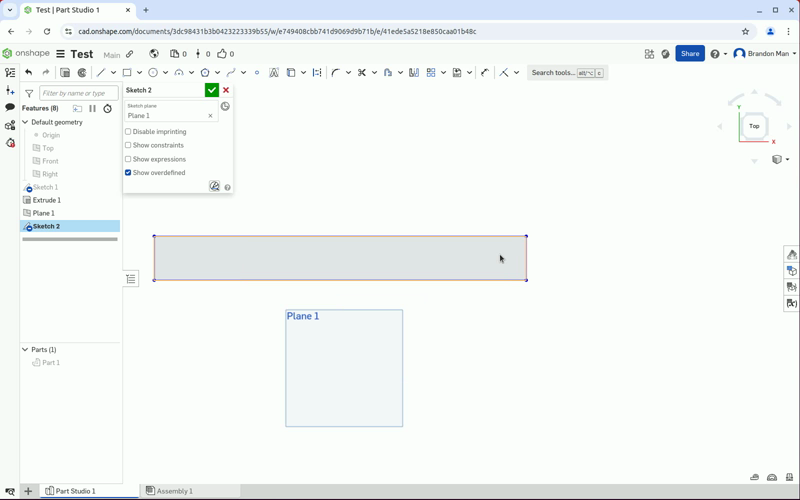
scroll(6)
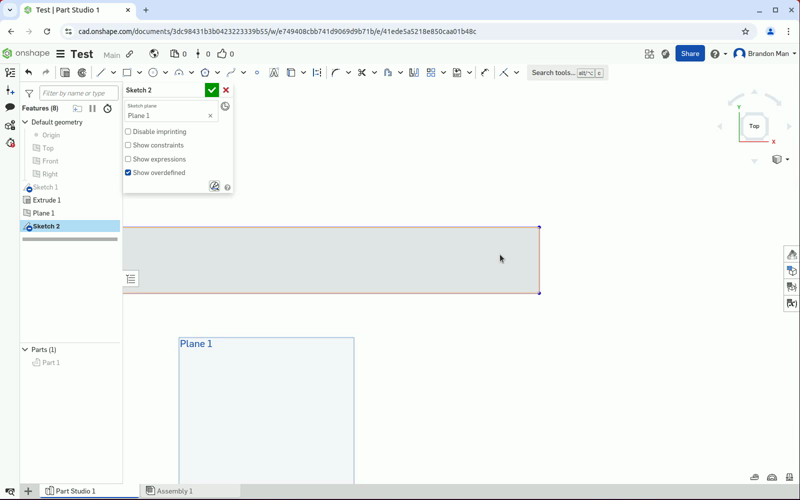
scroll(6)
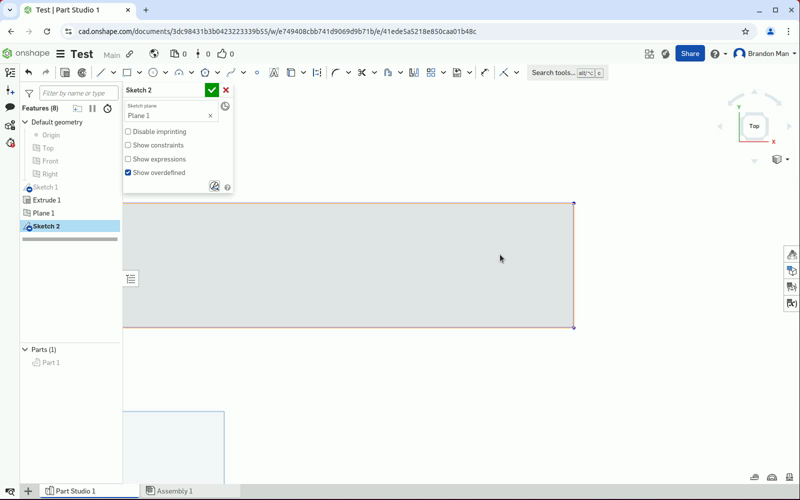
click(500, 254)
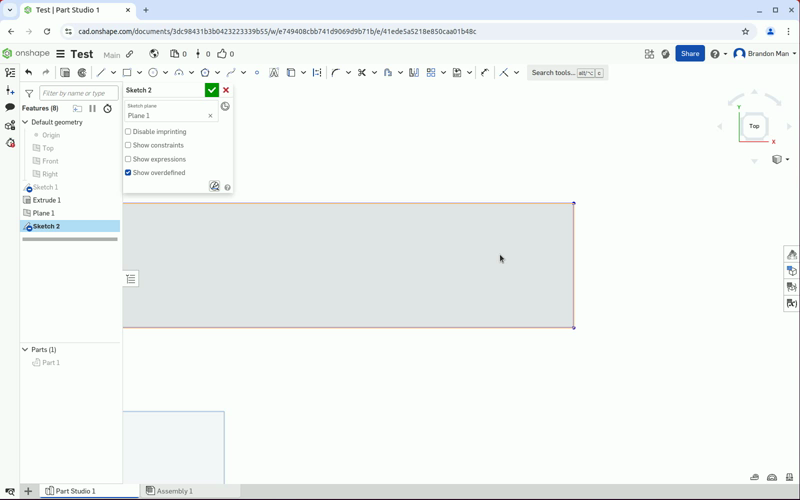
scroll(-6)
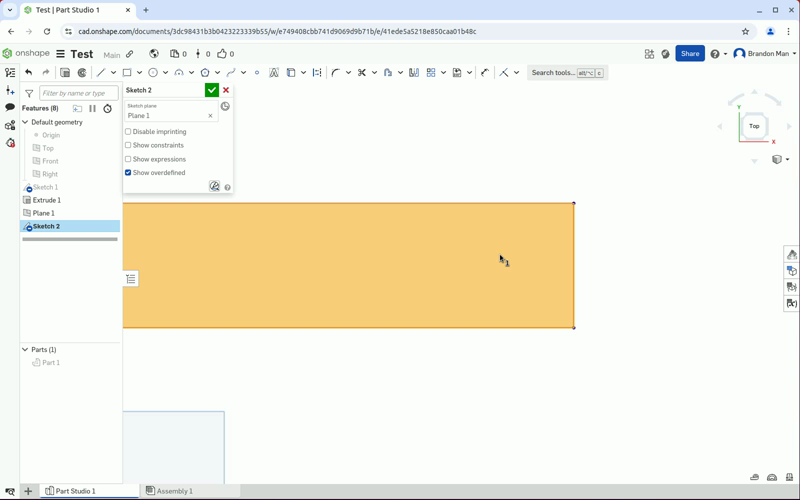
scroll(-6)
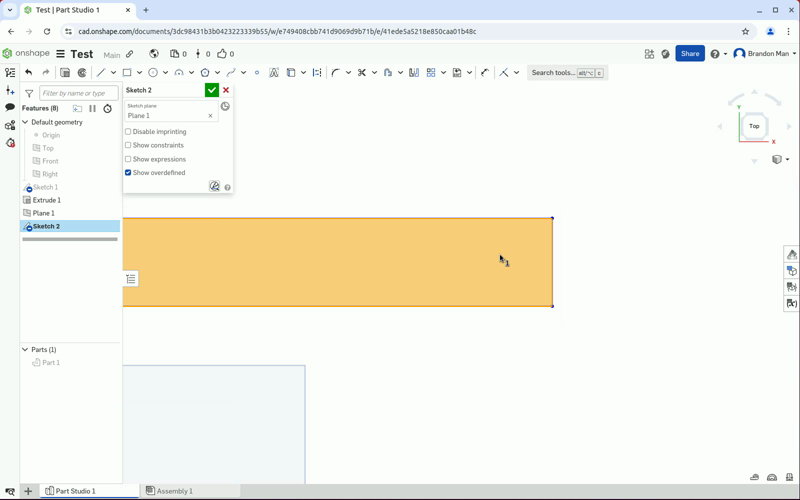
scroll(-6)
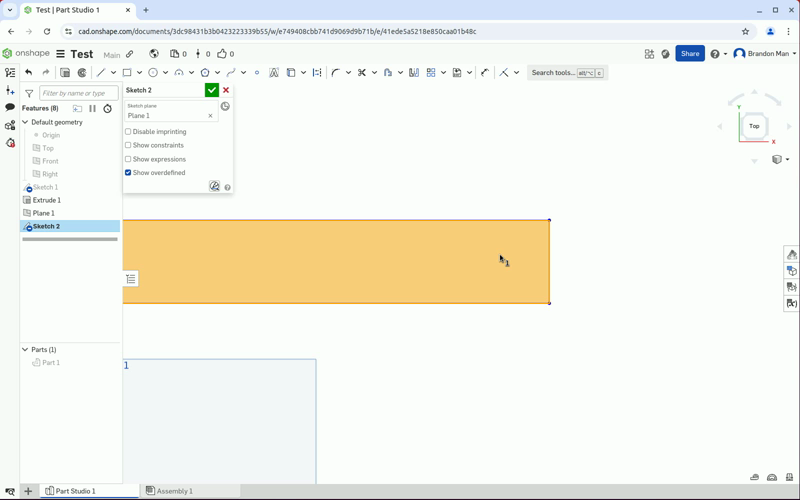
scroll(-6)
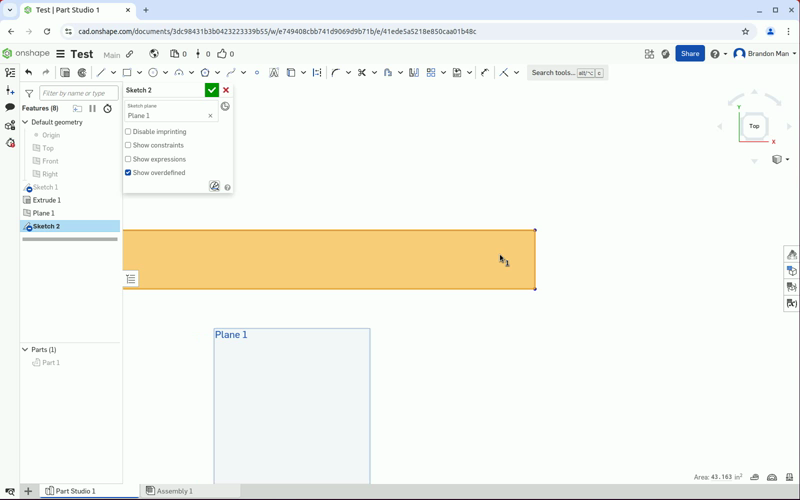
scroll(-6)
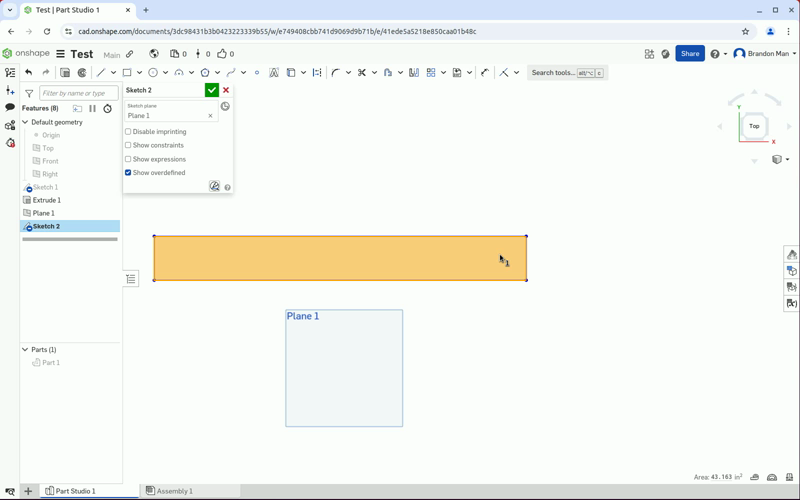
scroll(-6)
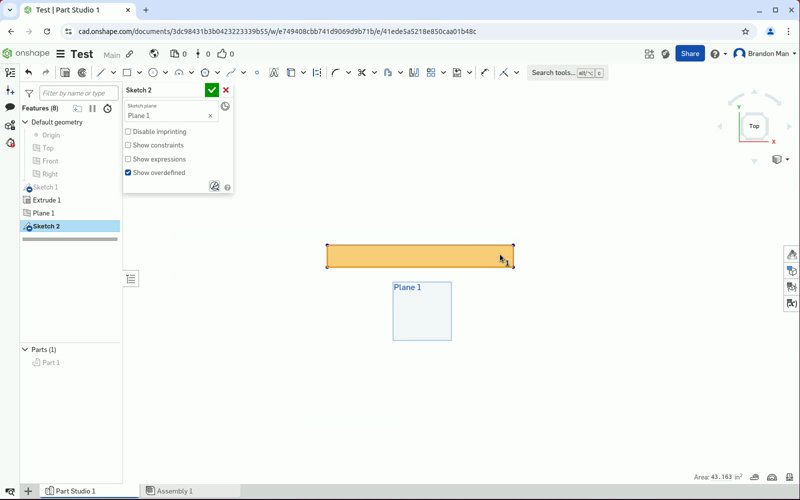
scroll(-6)
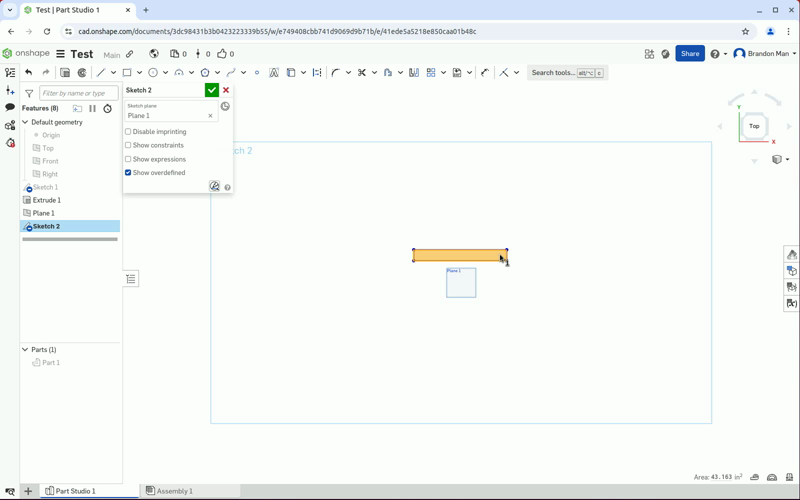
mouse_move(73, 352)
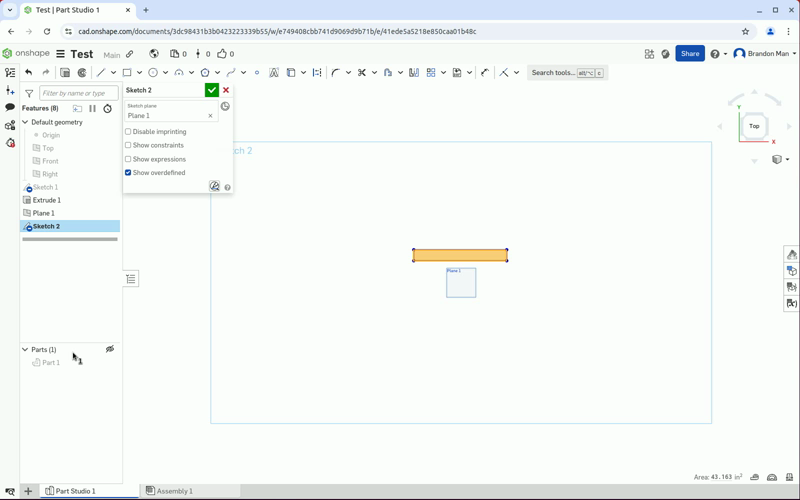
key(shift+y)
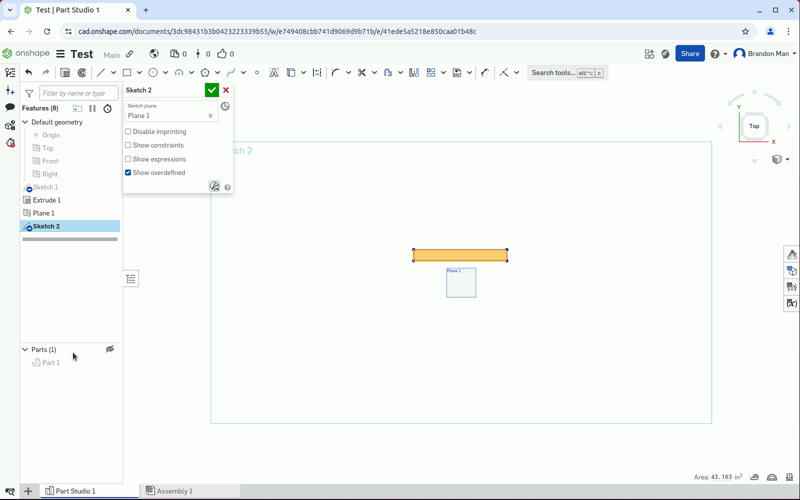
key(shift+e)
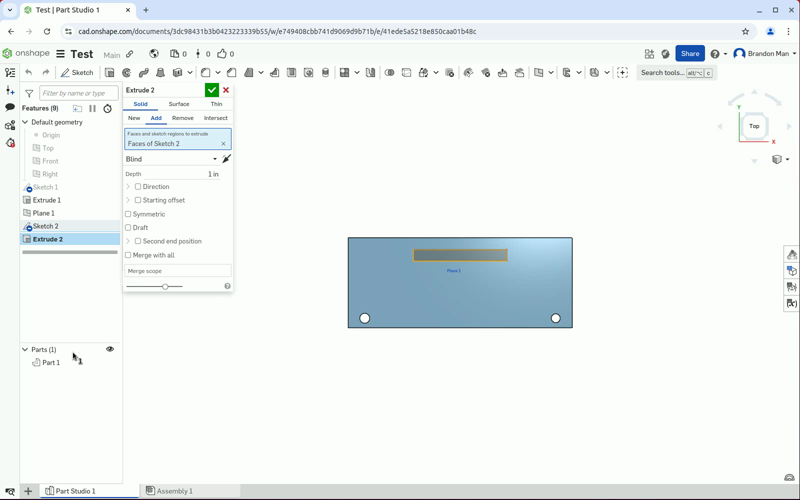
mouse_move(143, 106)
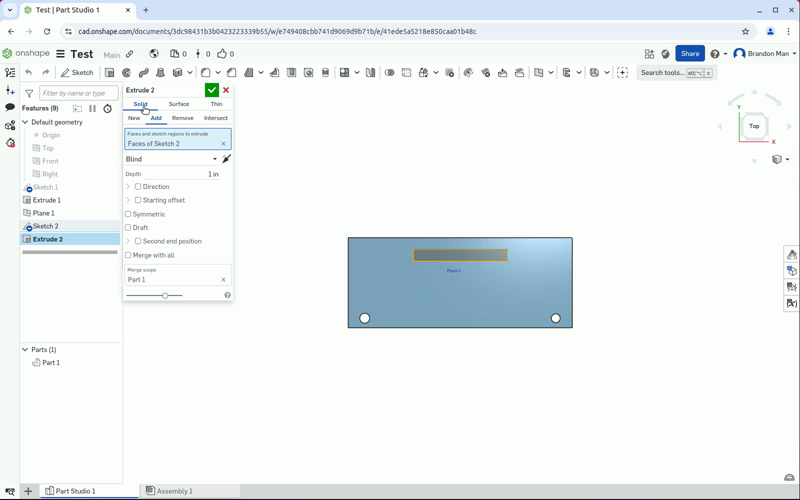
click(143, 106)
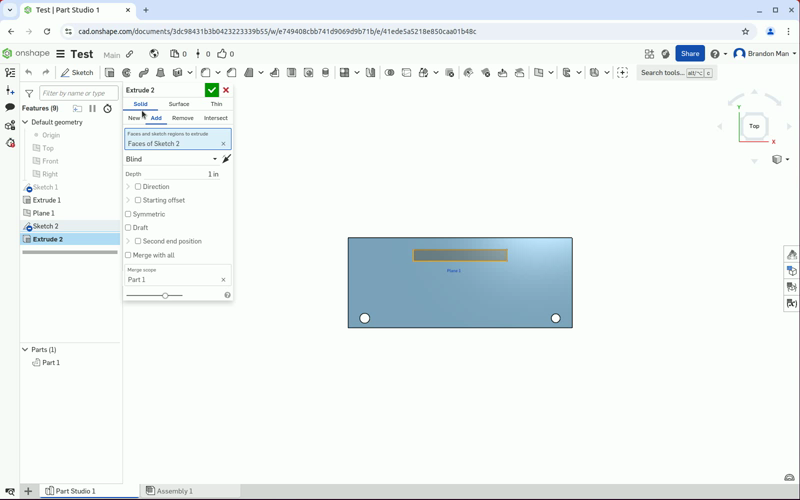
mouse_move(137, 120)
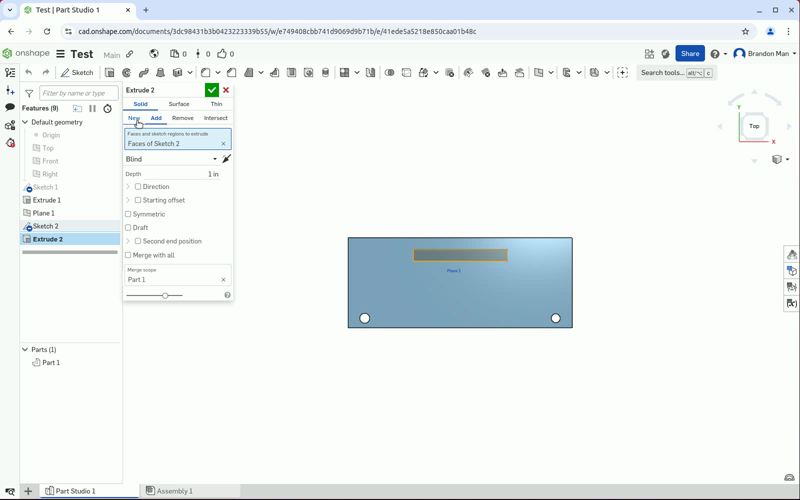
click(137, 120)
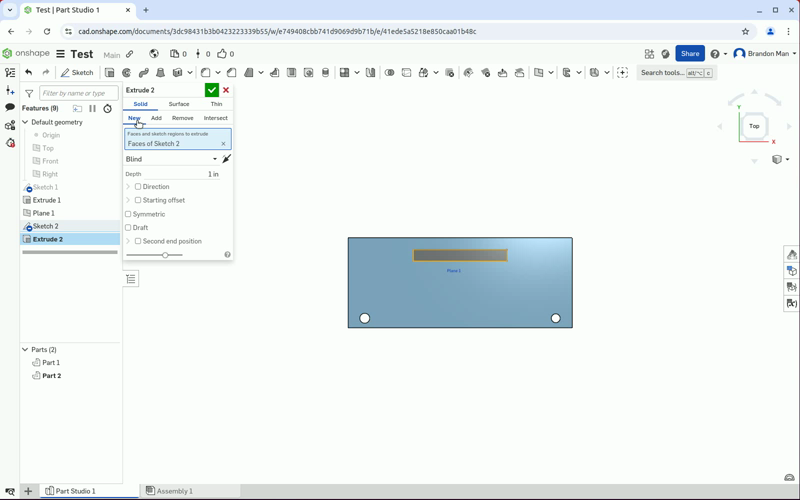
key(tab, 4)
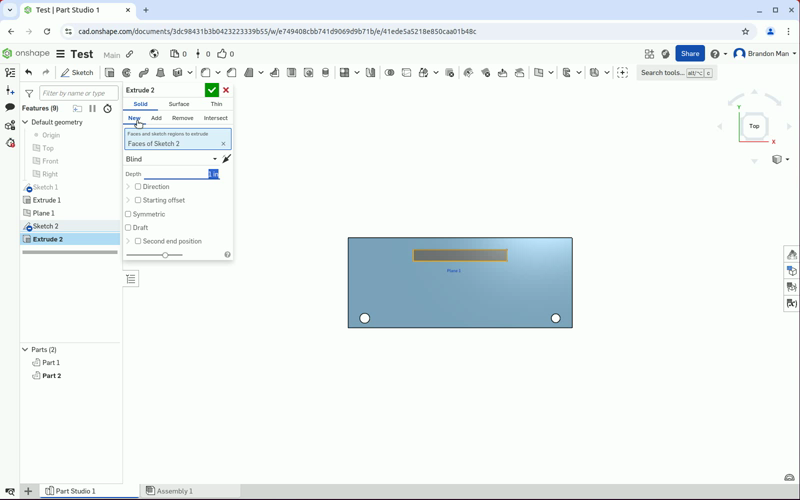
text(5.296)
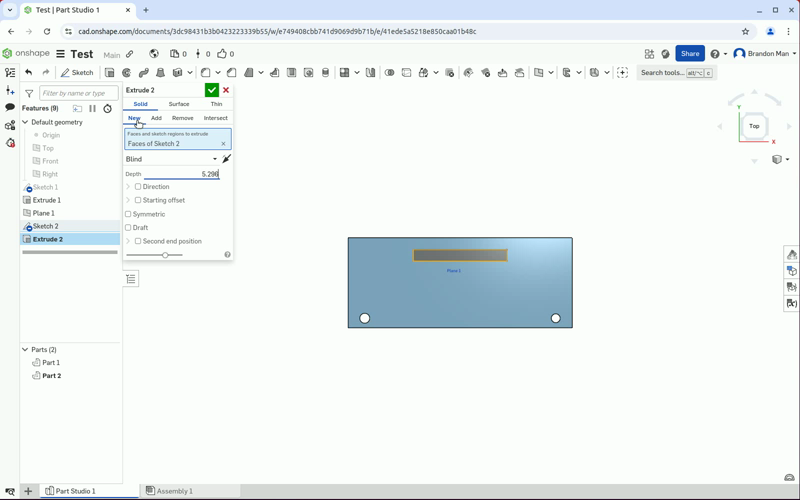
key(enter)
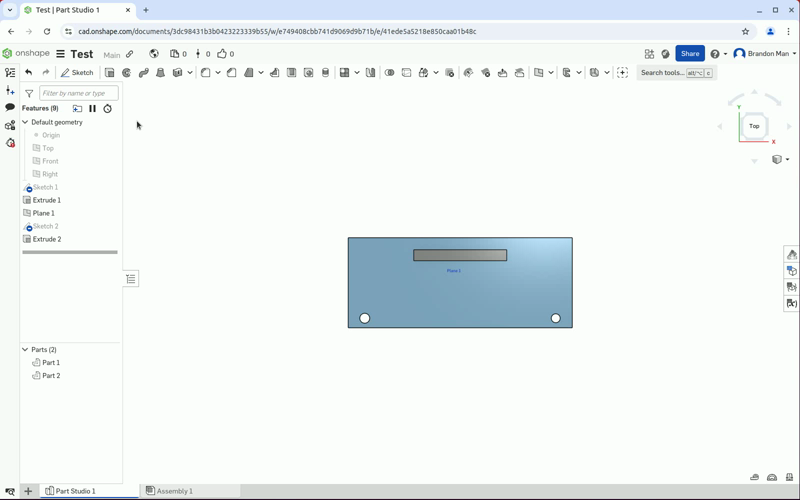
key(shift+h)
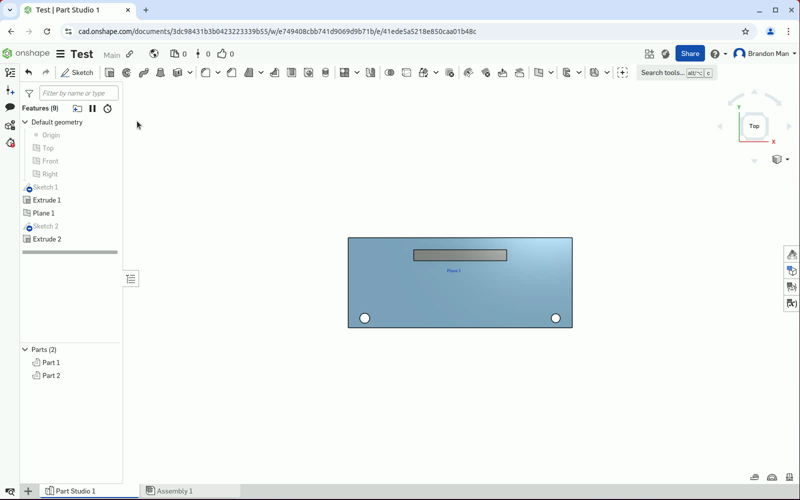
key(shift+h)
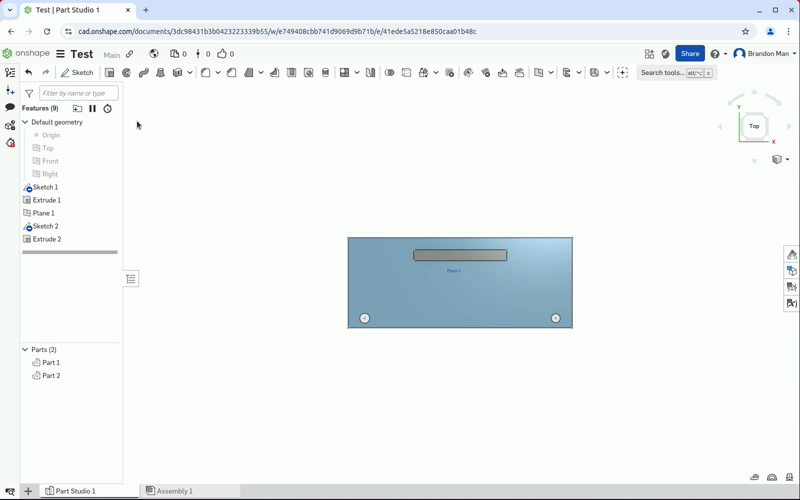
key(shift+7)
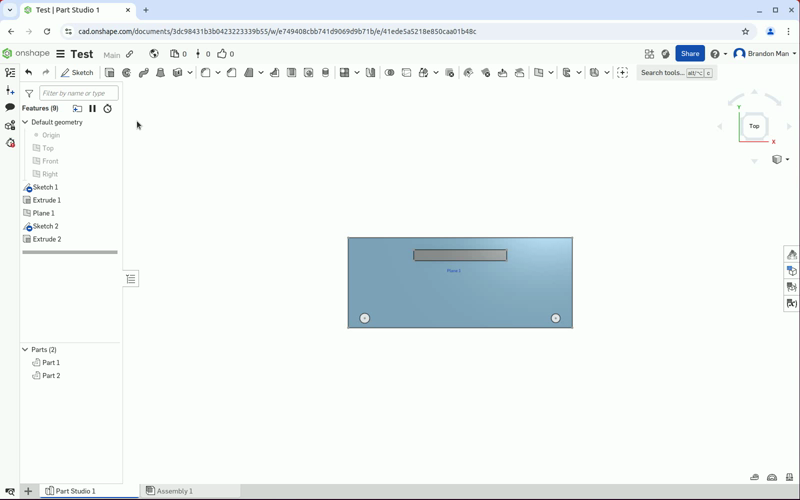
key(up, 3)
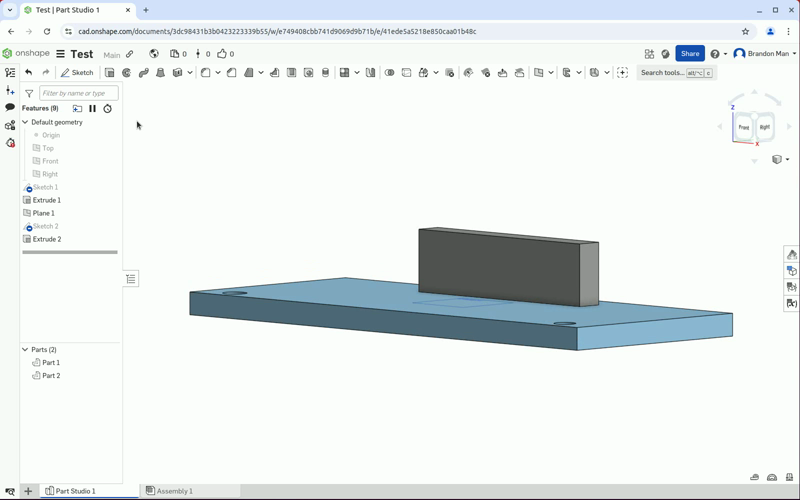
key(left, 3)
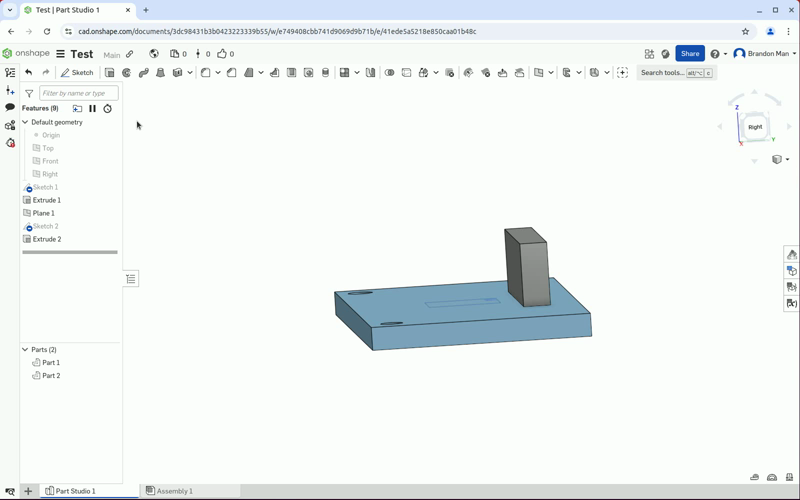
key(right, 3)
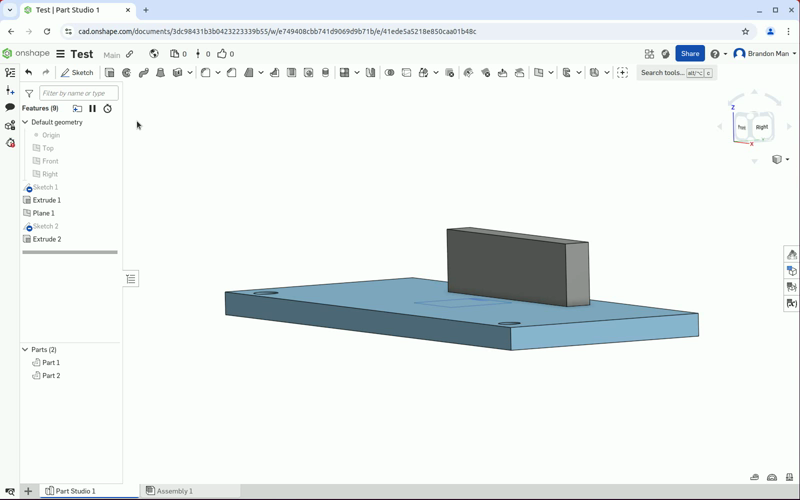
key(down, 3)
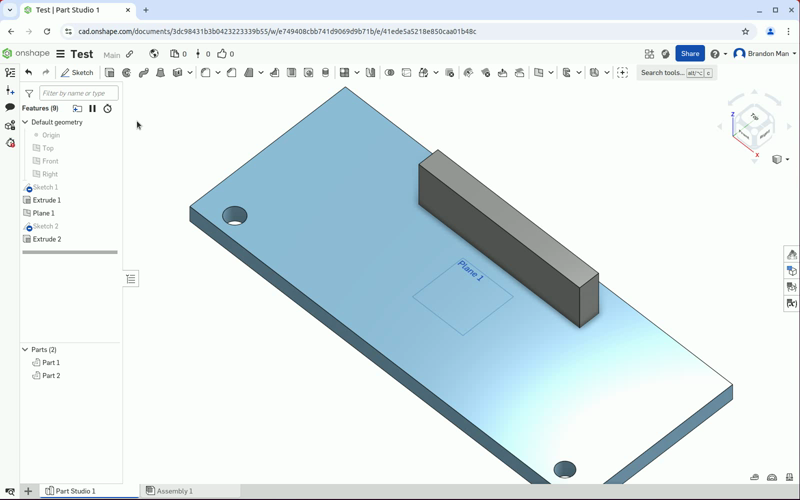
mouse_move(73, 189)
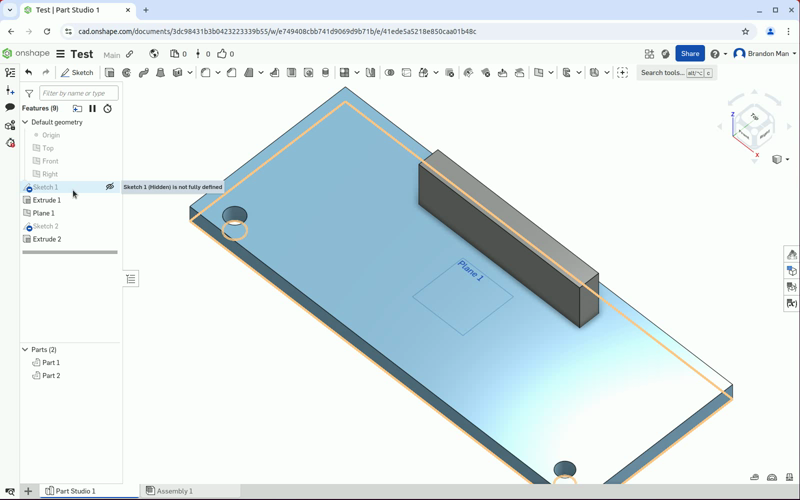
click(73, 189)